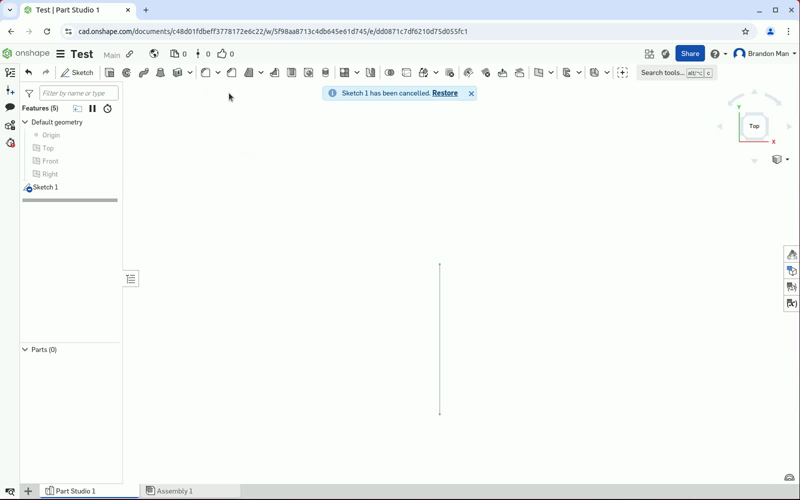
key(shift+h)
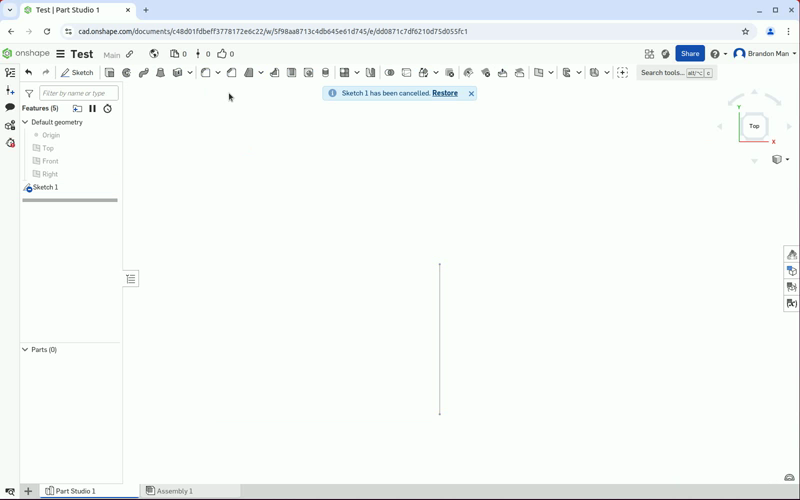
key(shift+s)
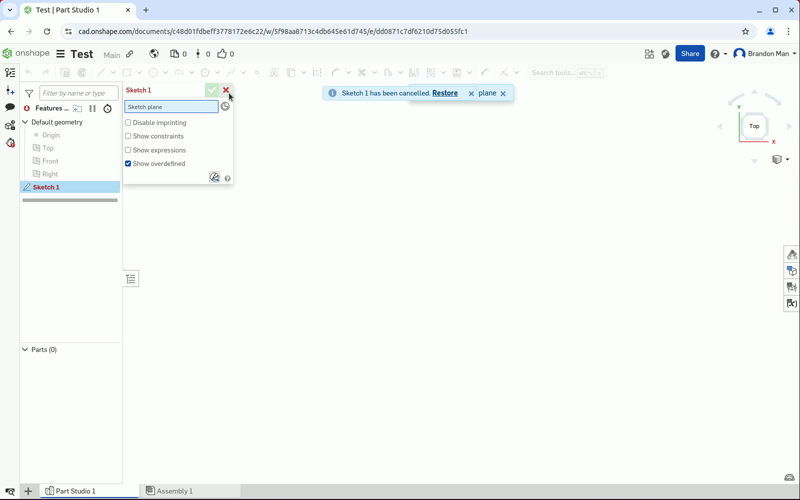
mouse_move(73, 150)
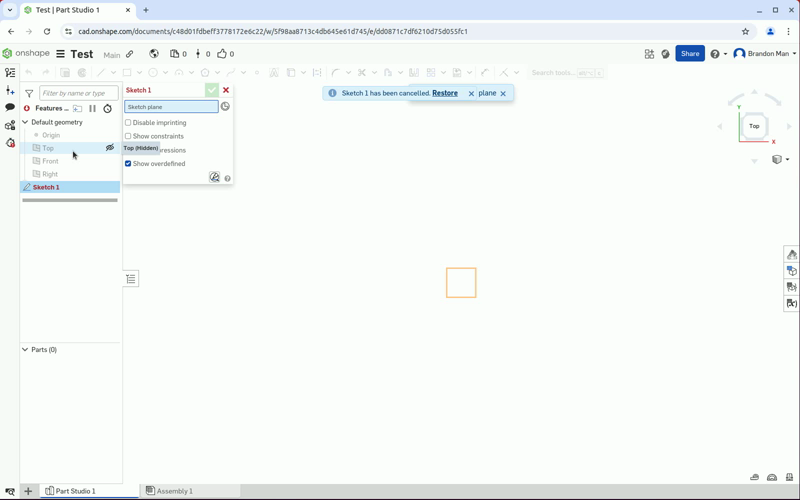
click(73, 150)
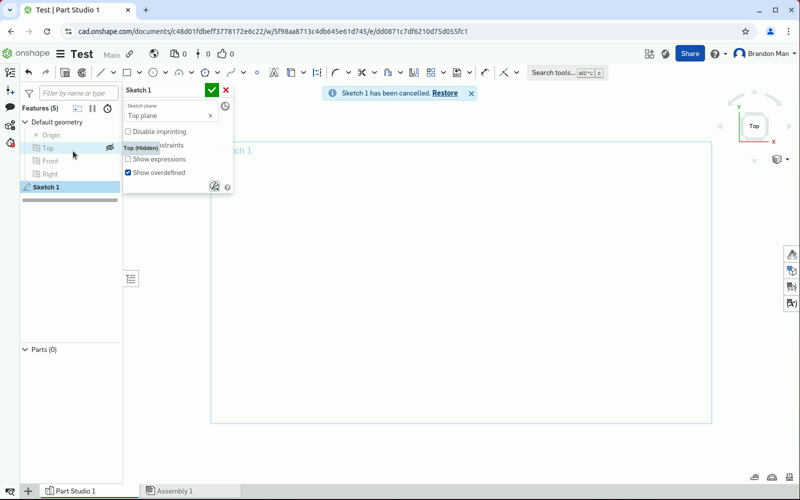
mouse_move(73, 352)
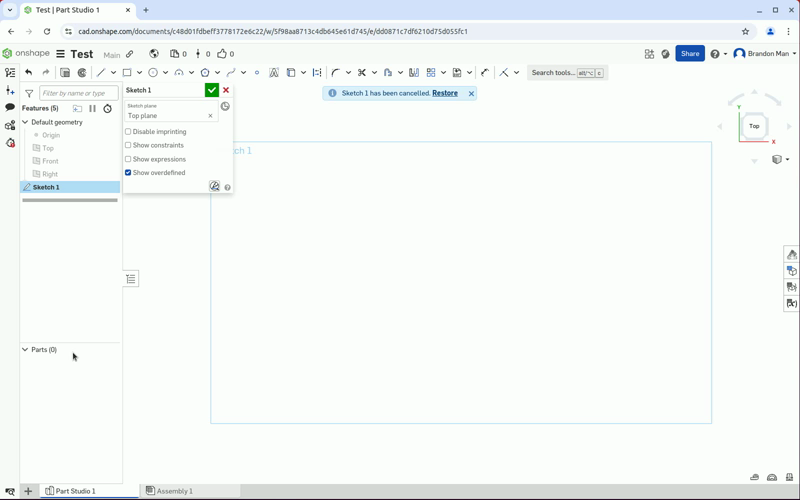
key(y)
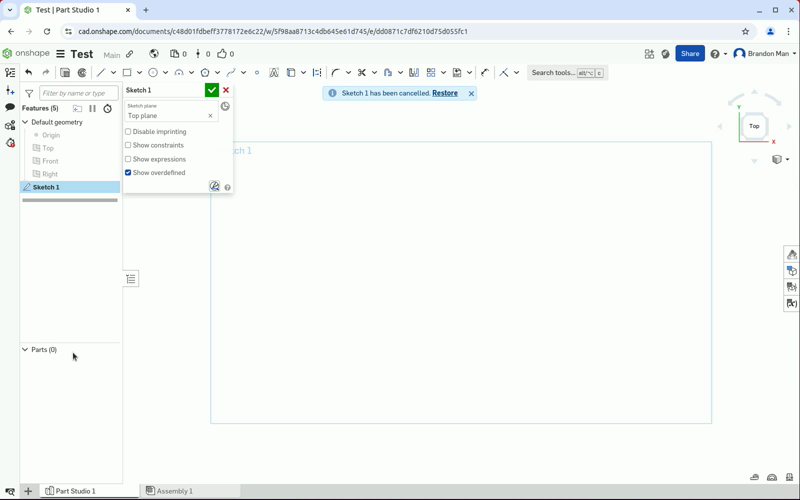
key(l)
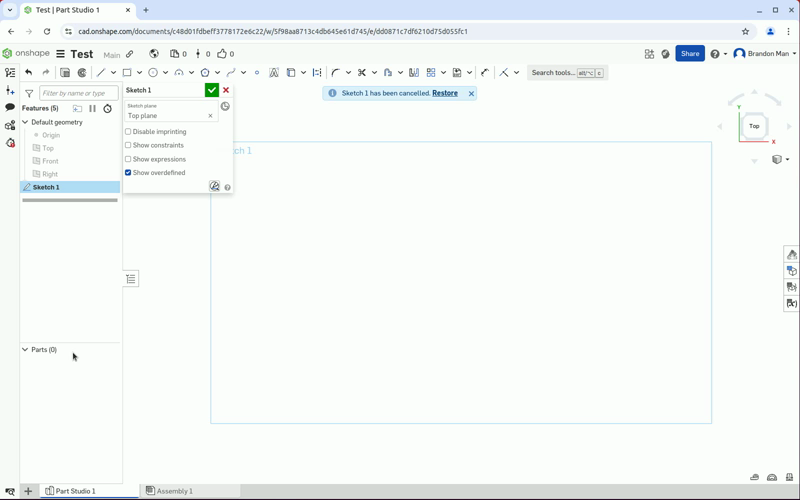
key_down(shift)
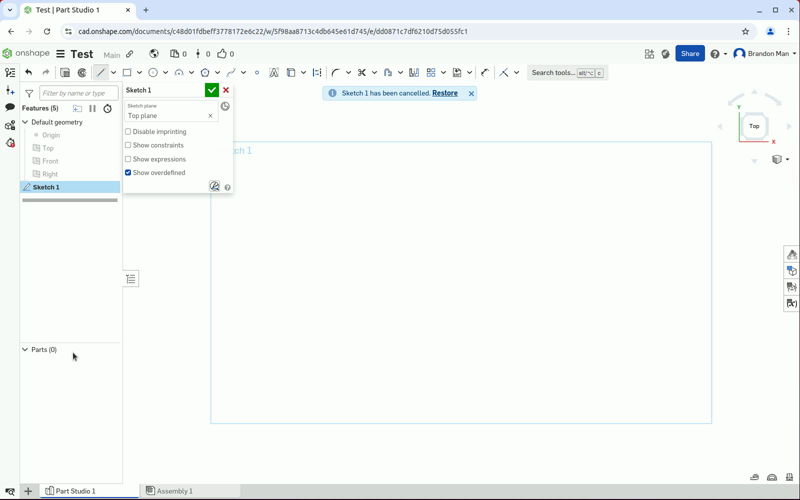
mouse_move(351, 355)
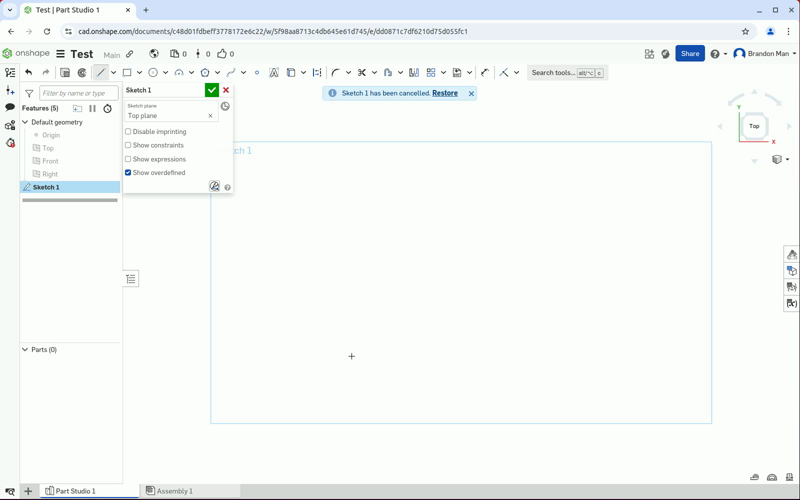
click(351, 355)
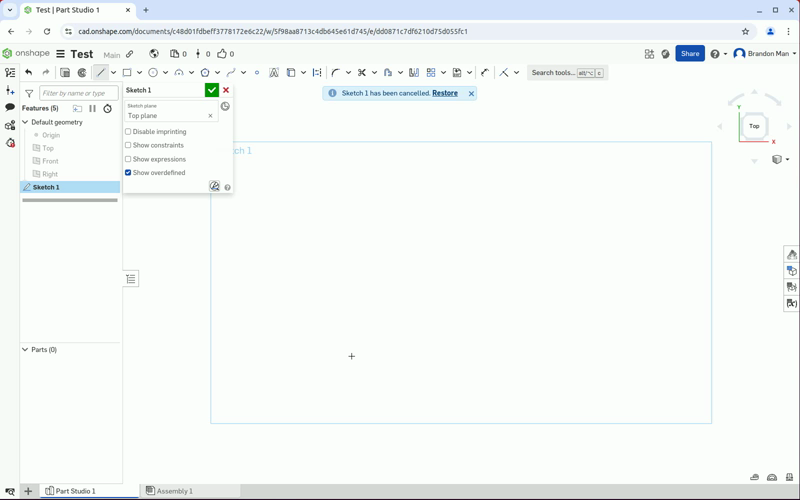
key_up(shift)
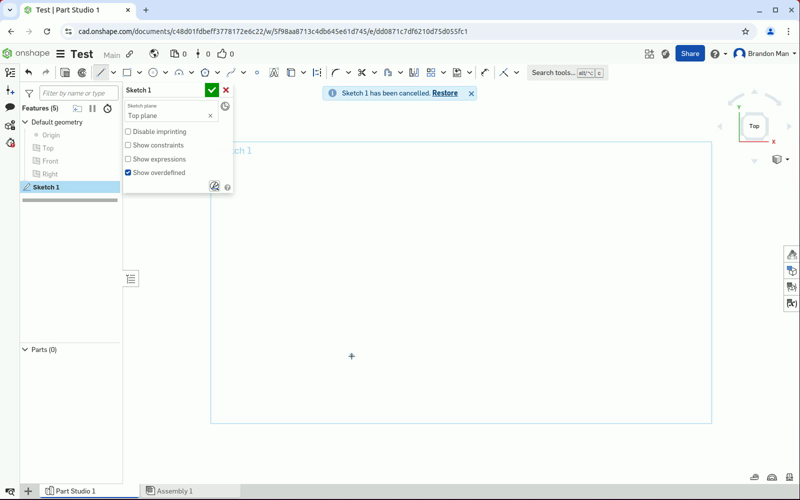
key_down(shift)
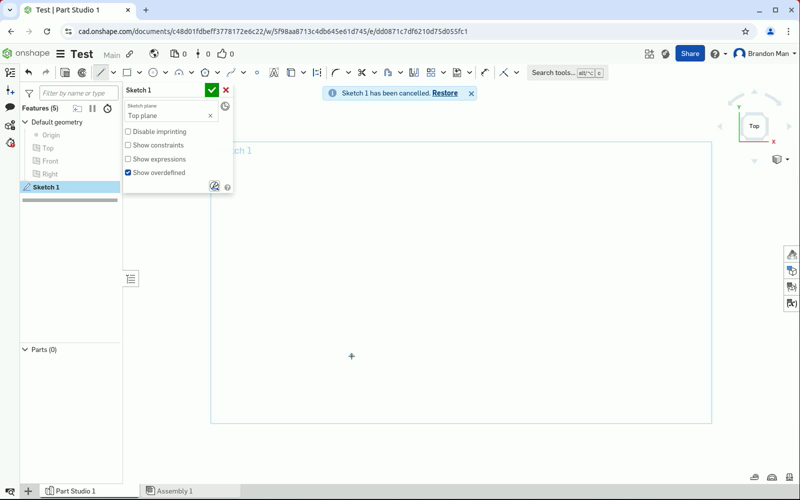
mouse_move(568, 355)
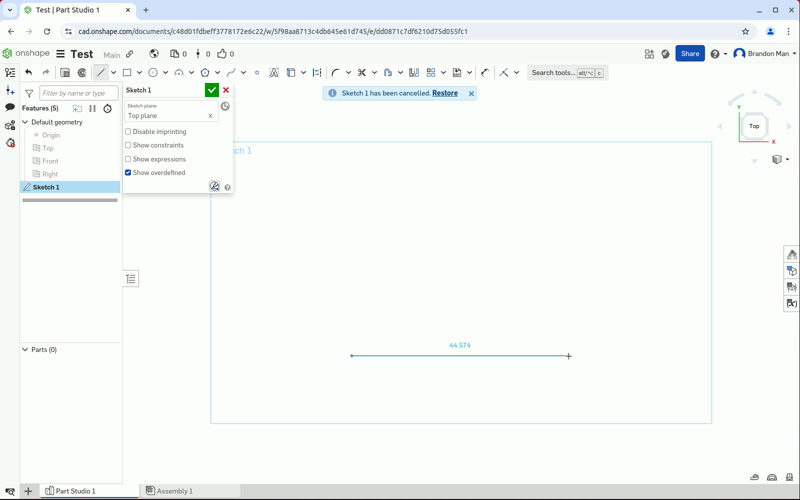
click(568, 355)
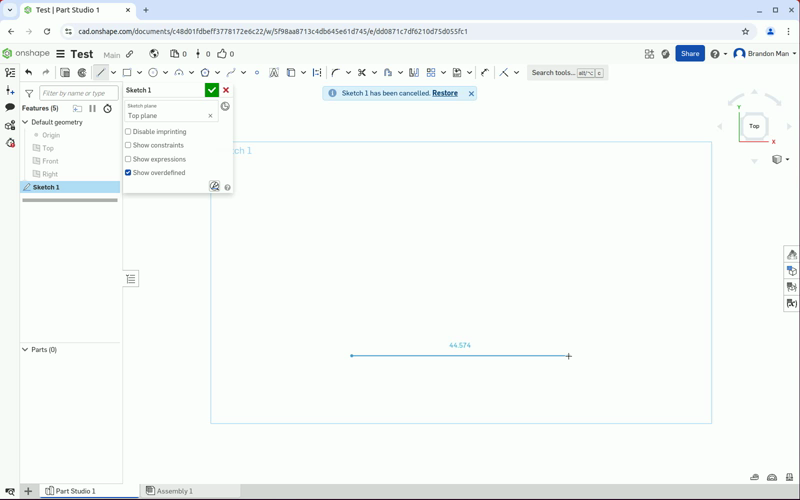
key_up(shift)
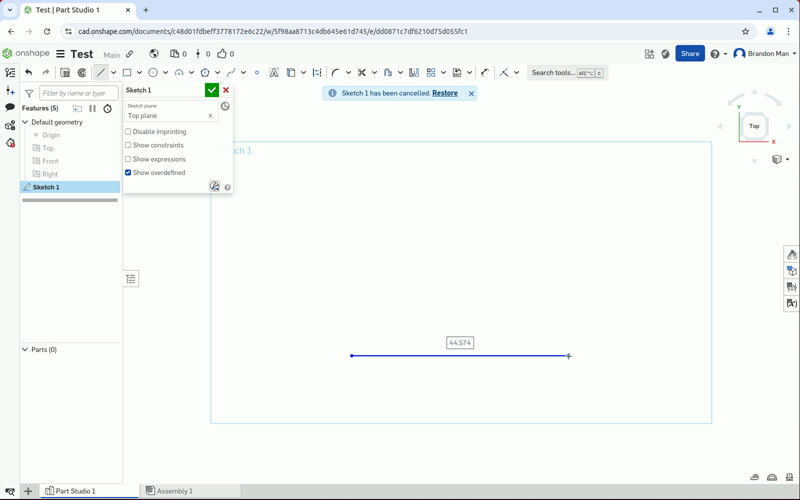
key_down(shift)
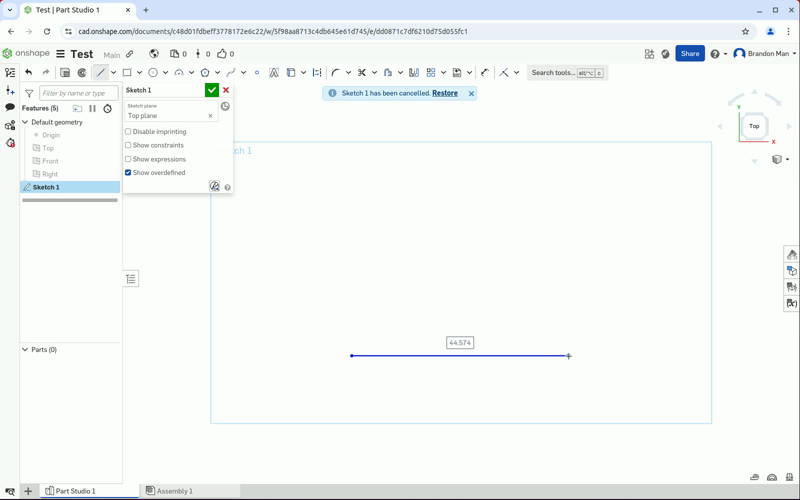
mouse_move(568, 211)
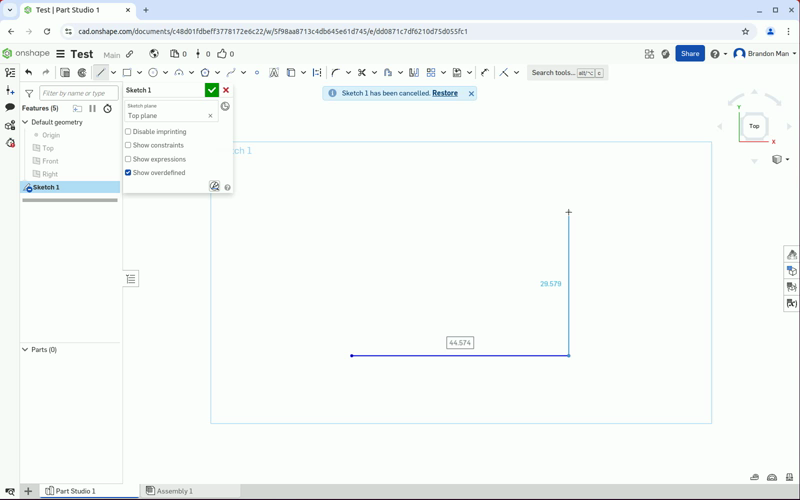
click(568, 211)
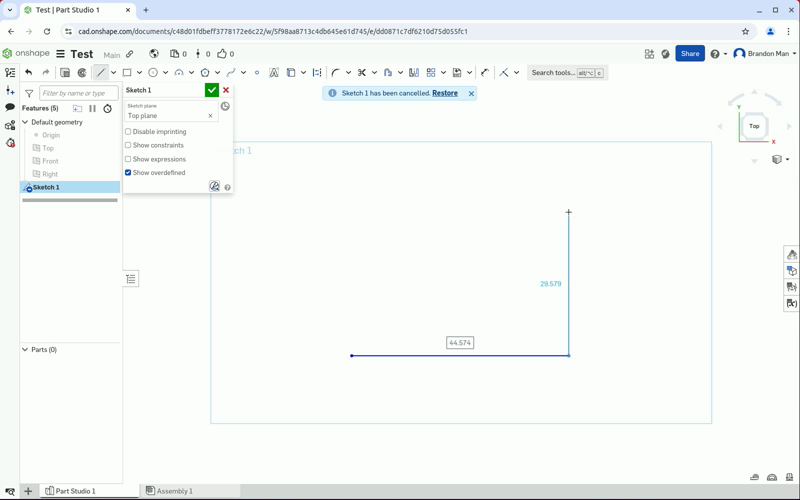
key_up(shift)
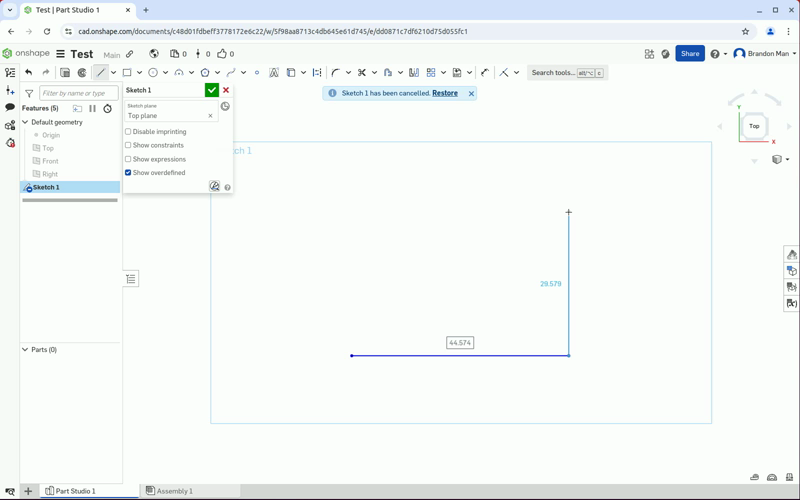
key_down(shift)
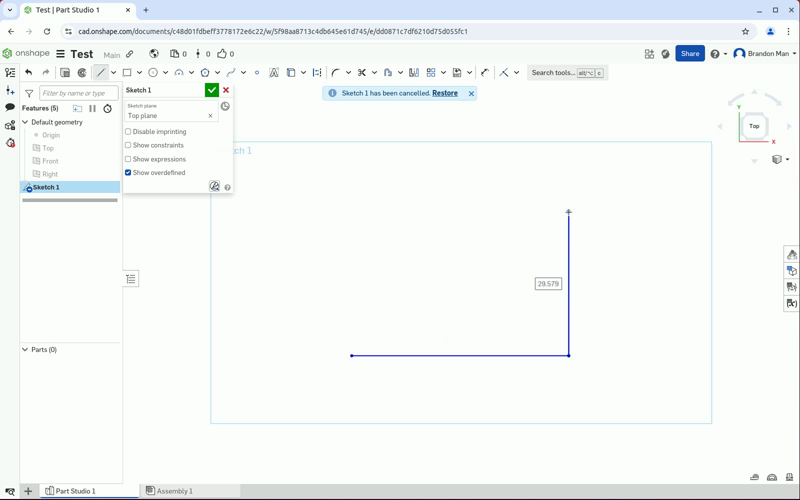
mouse_move(351, 211)
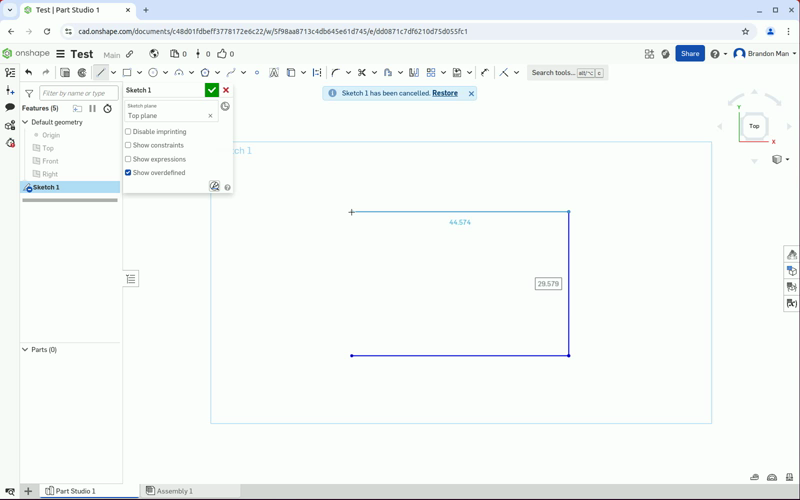
click(351, 211)
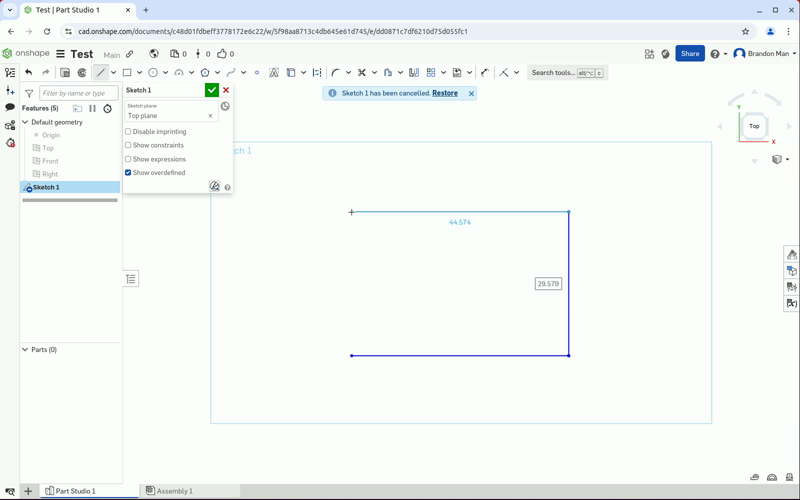
key_up(shift)
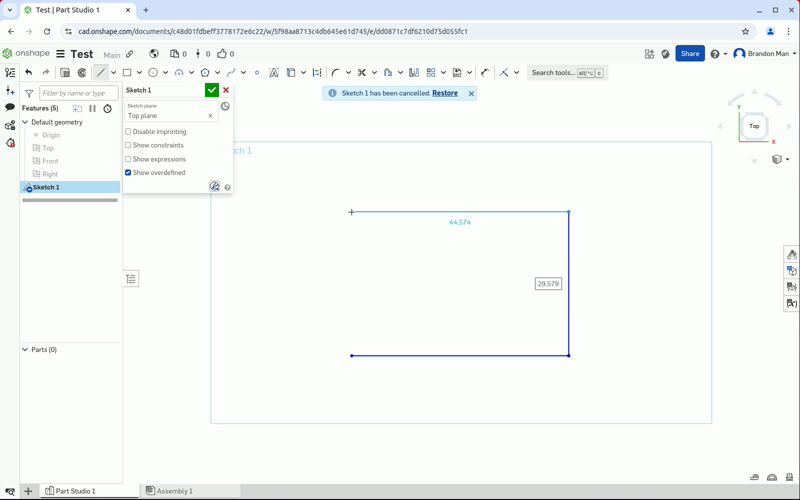
key_down(shift)
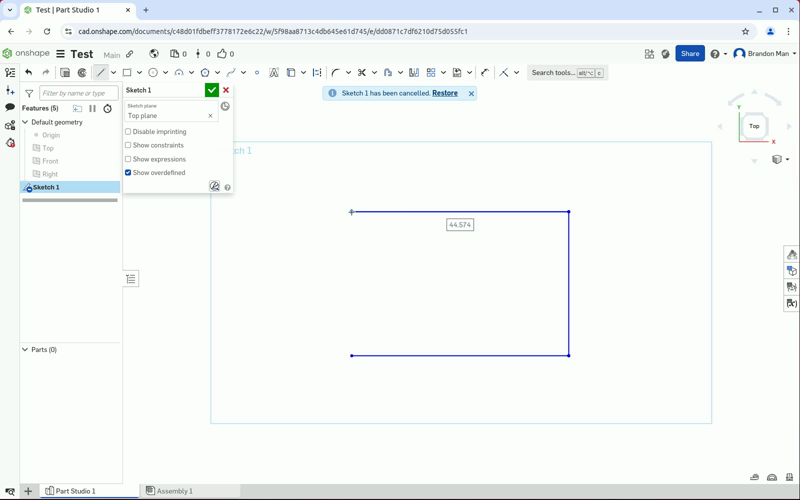
mouse_move(351, 355)
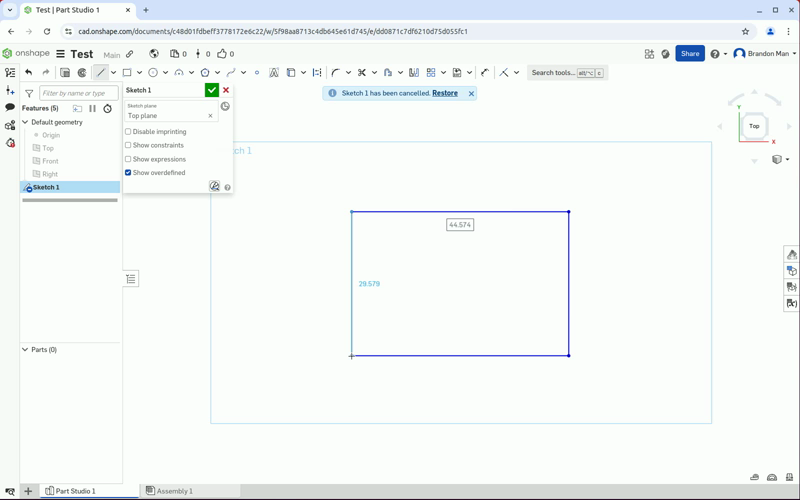
key_up(shift)
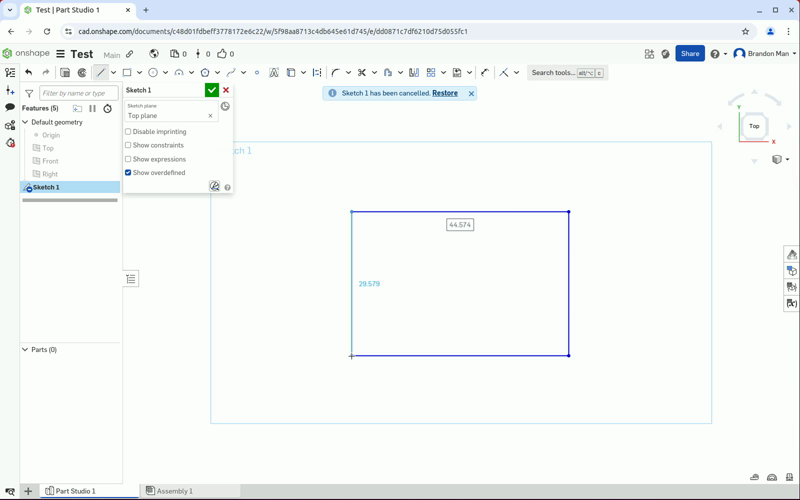
click(351, 355)
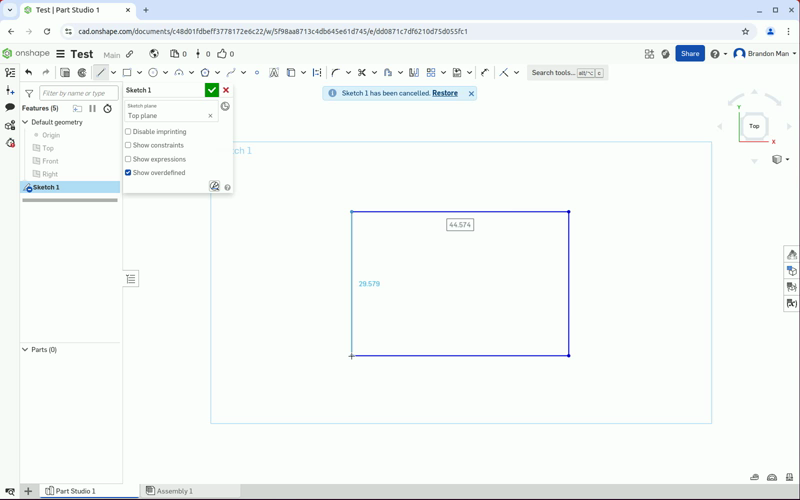
key(esc)
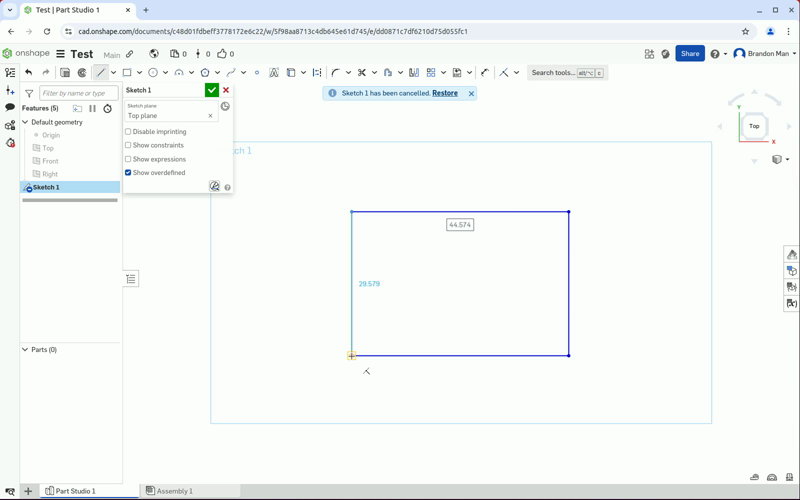
mouse_move(441, 322)
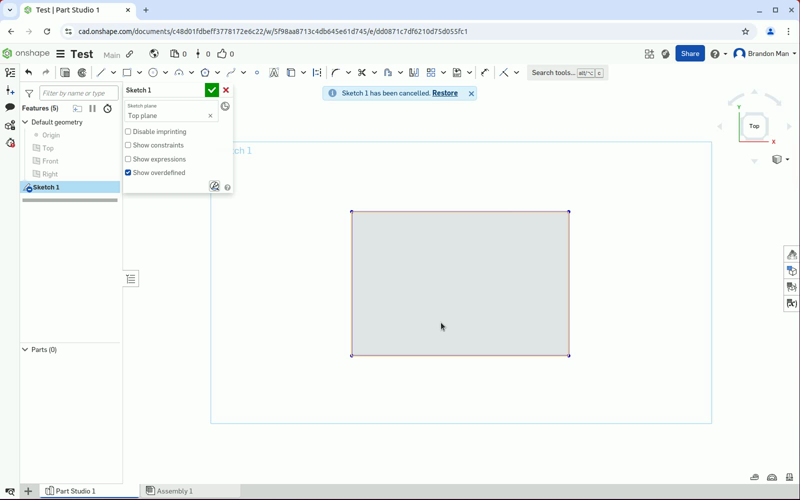
click(441, 322)
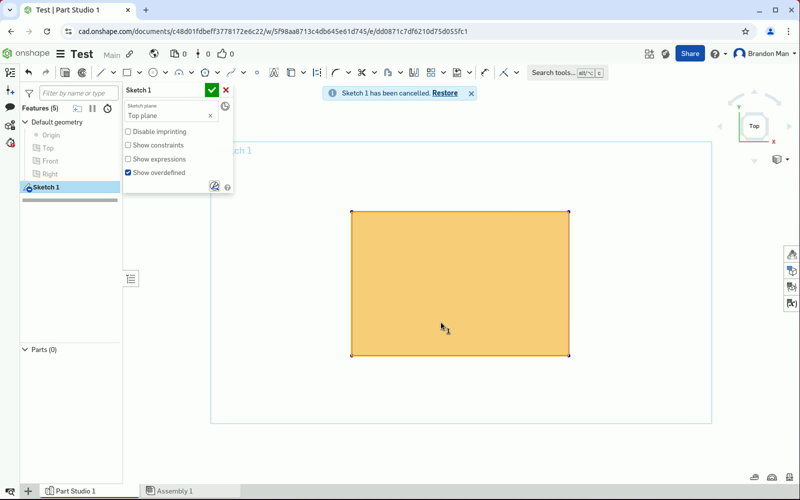
mouse_move(73, 352)
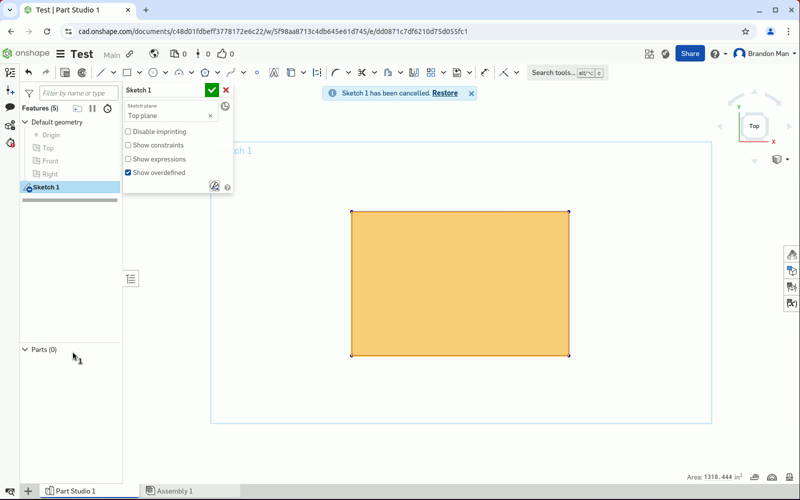
key(shift+y)
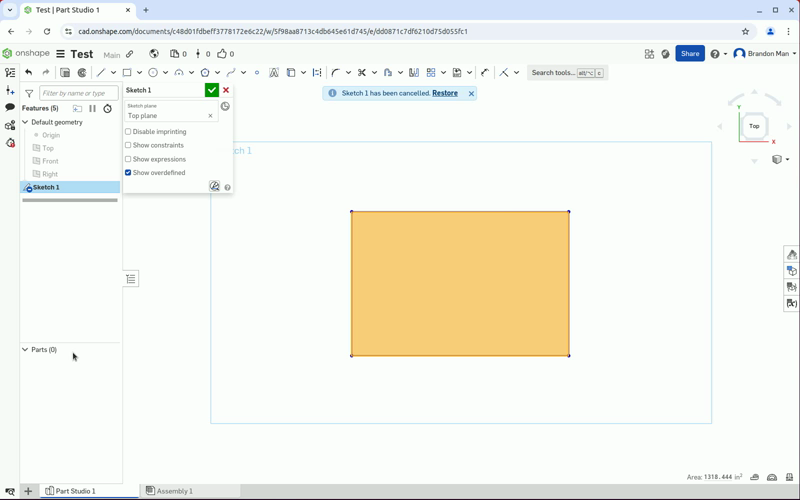
key(shift+e)
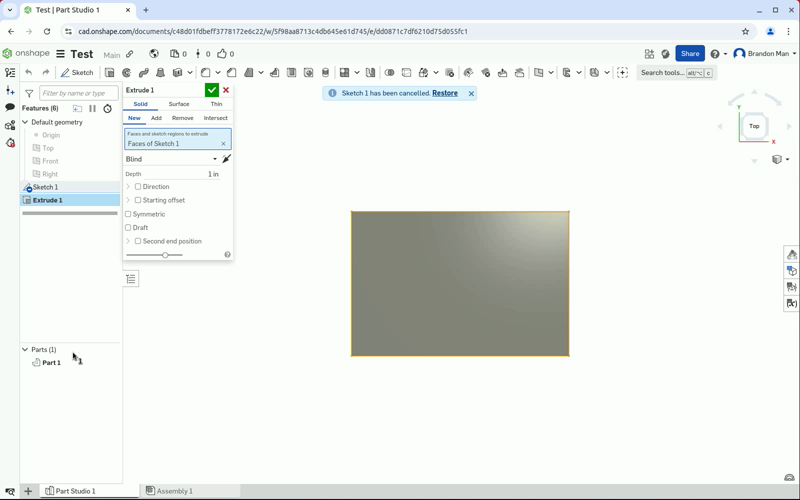
mouse_move(143, 106)
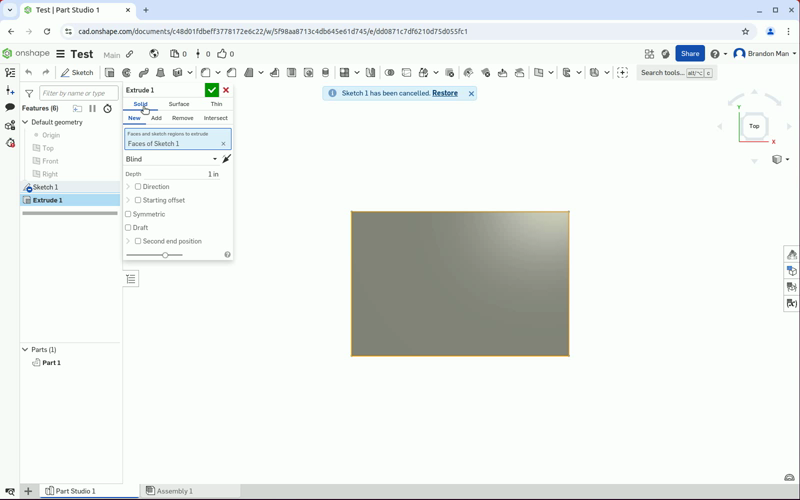
click(143, 106)
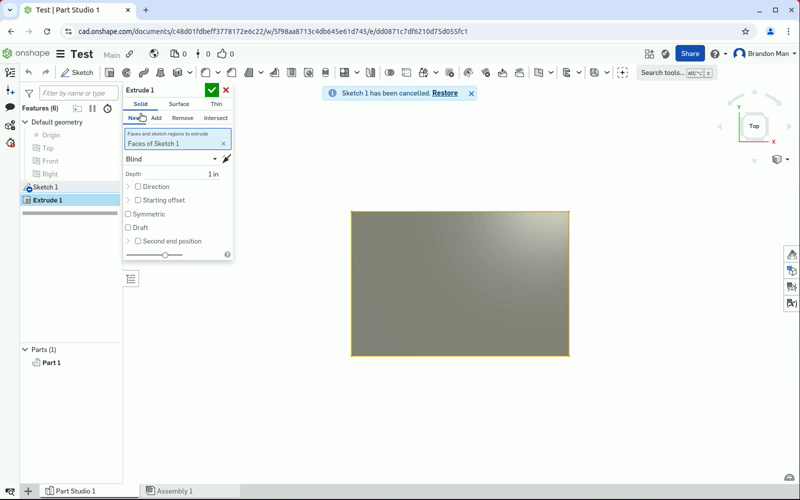
mouse_move(137, 120)
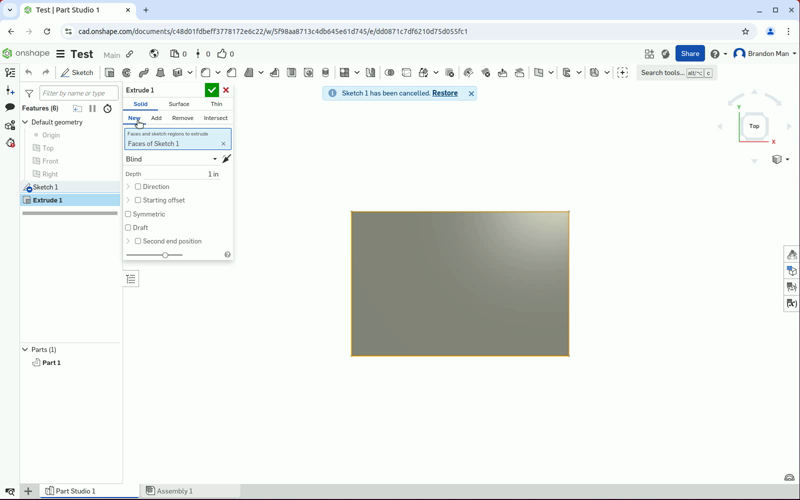
click(137, 120)
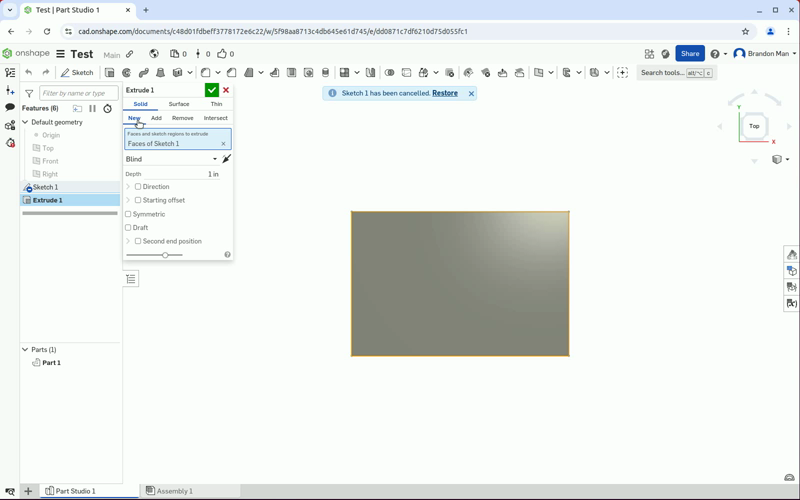
key(tab, 4)
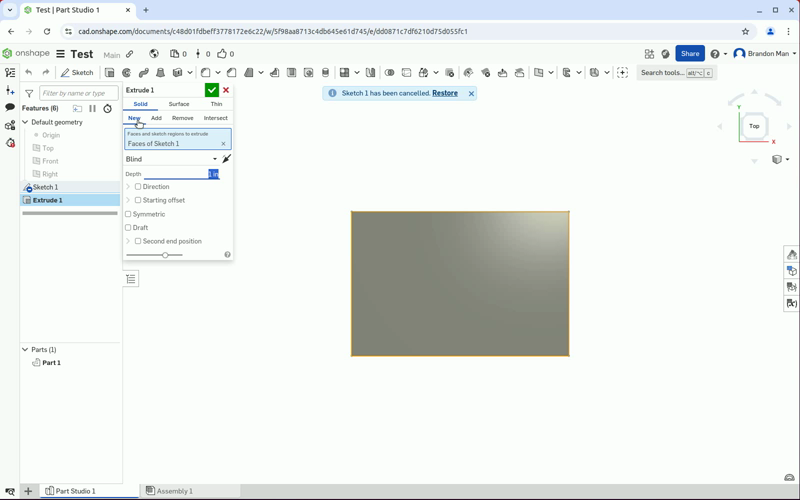
text(12.036)
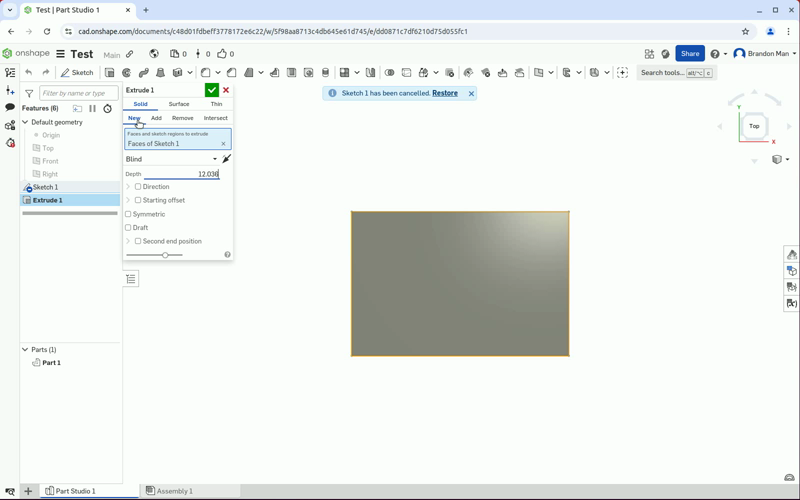
key(enter)
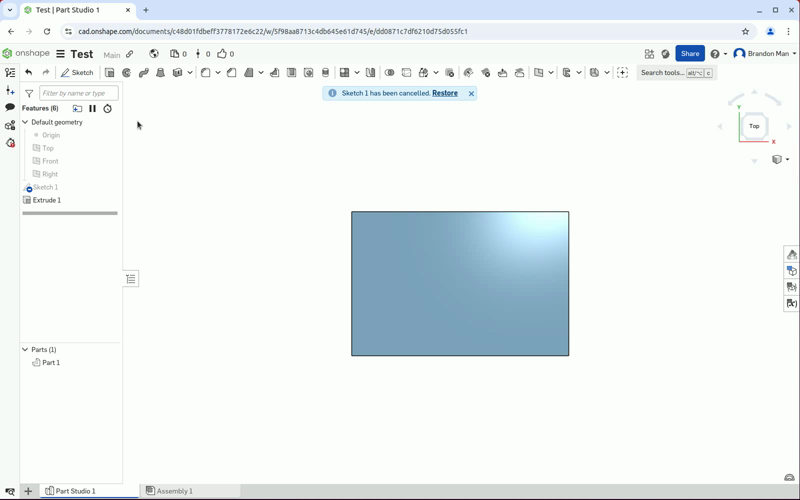
key(shift+h)
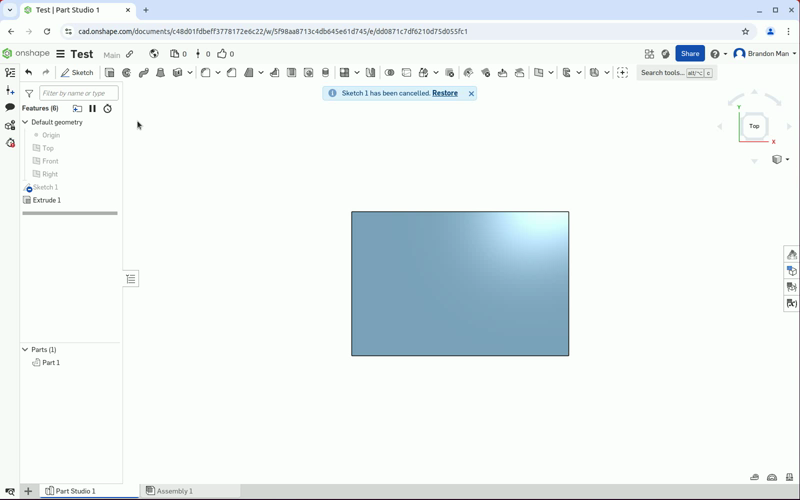
key(shift+h)
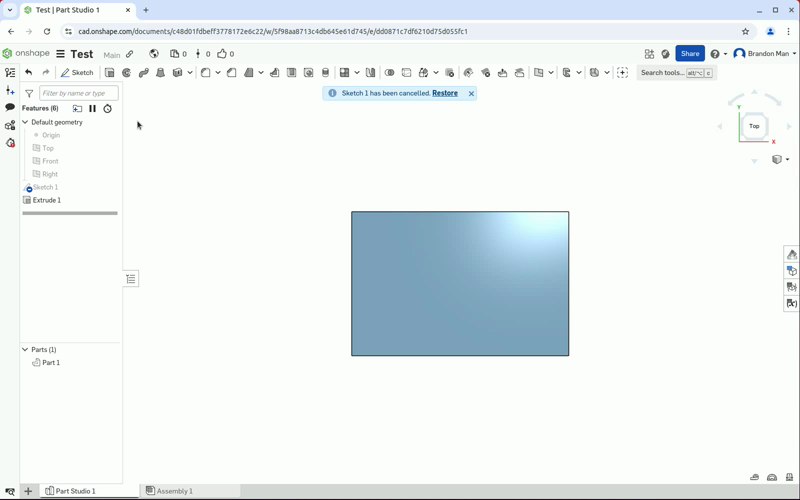
mouse_move(73, 189)
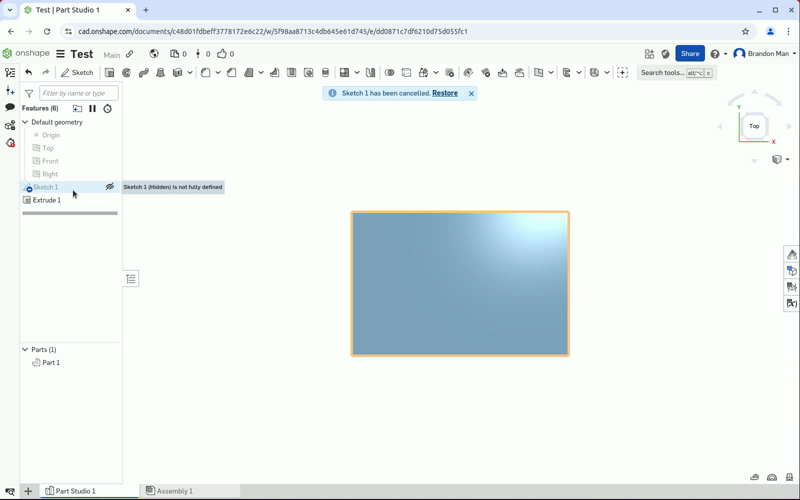
click(73, 189)
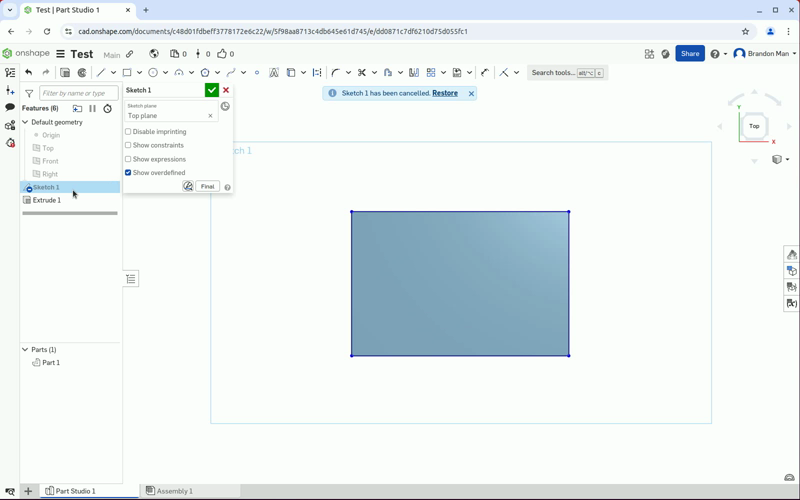
mouse_move(229, 92)
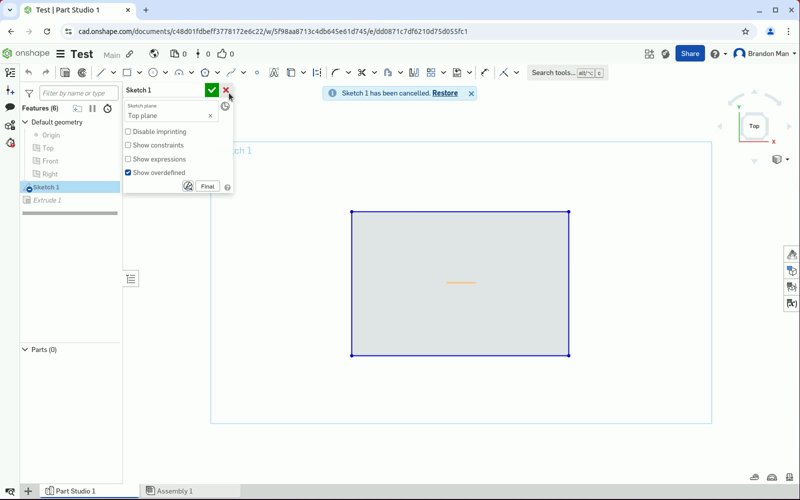
click(229, 92)
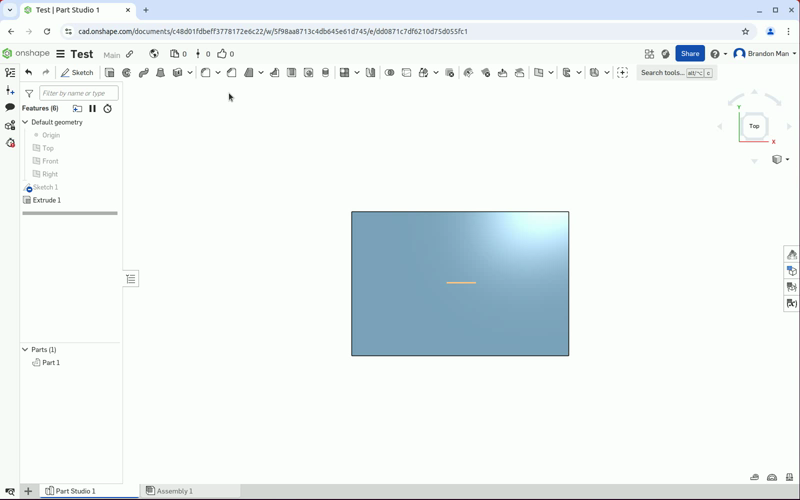
mouse_move(541, 75)
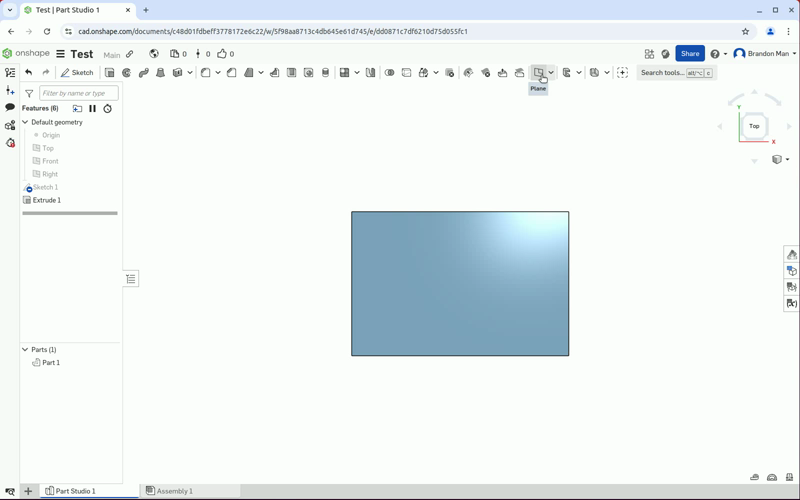
click(541, 75)
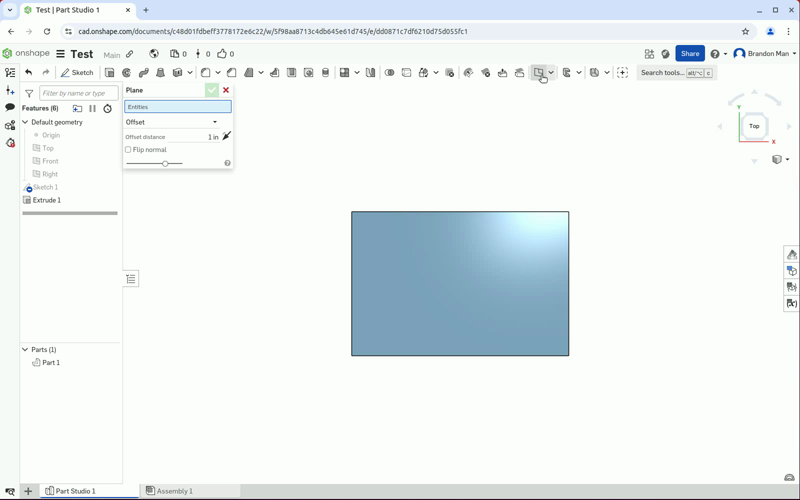
mouse_move(73, 150)
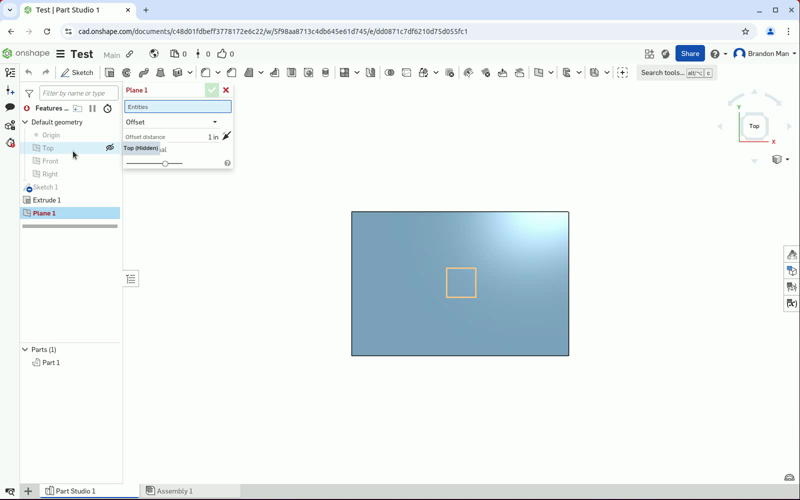
click(73, 150)
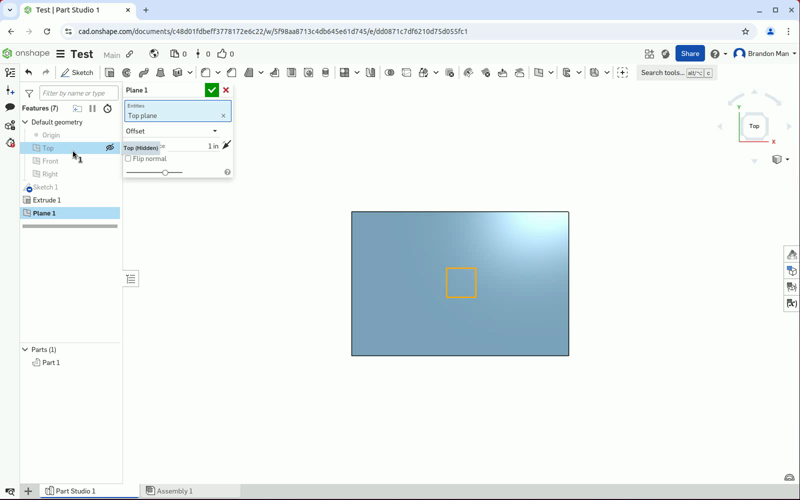
key(tab, 2)
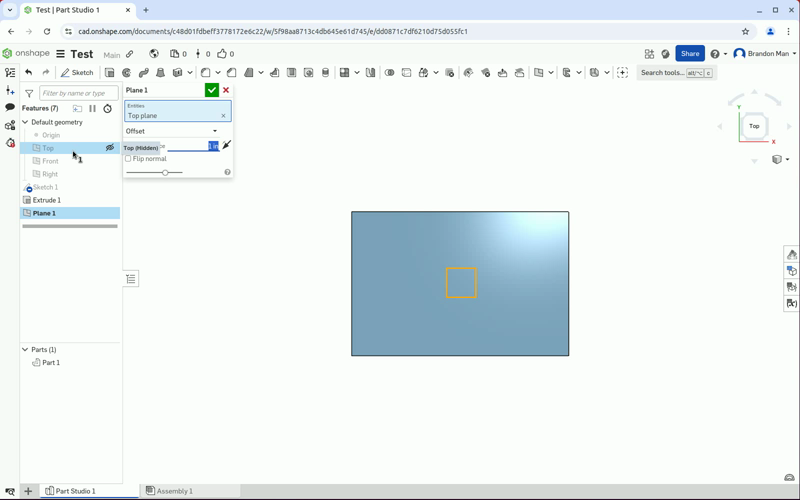
text(12.047)
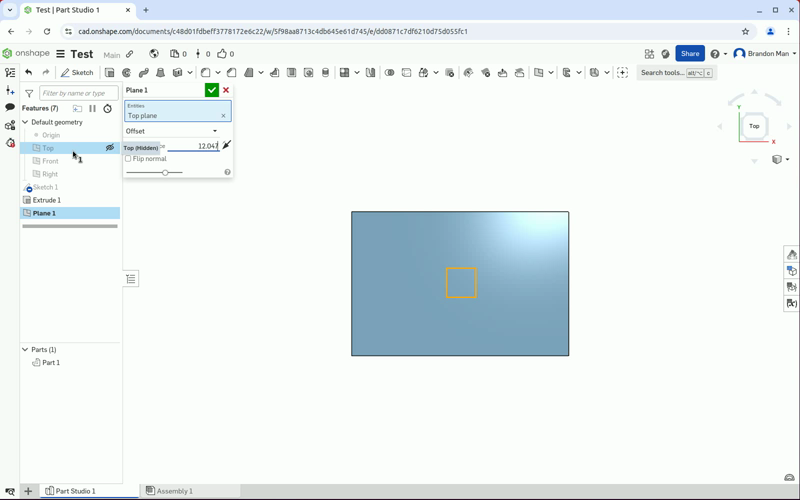
key(enter, 2)
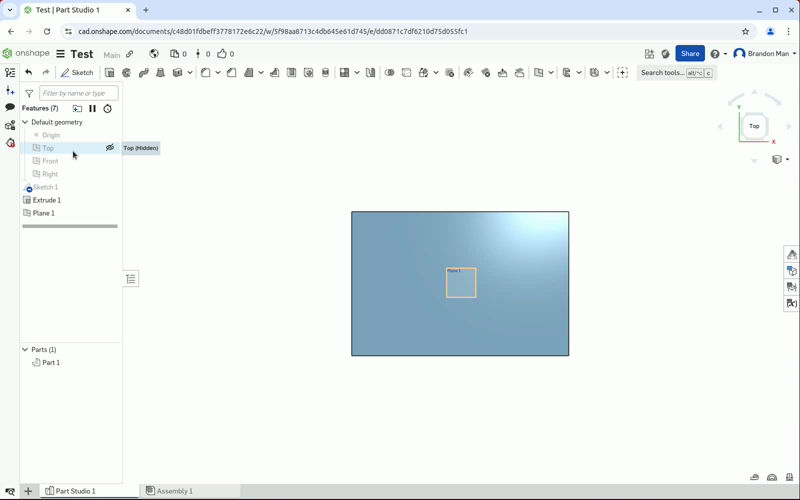
key(shift+s)
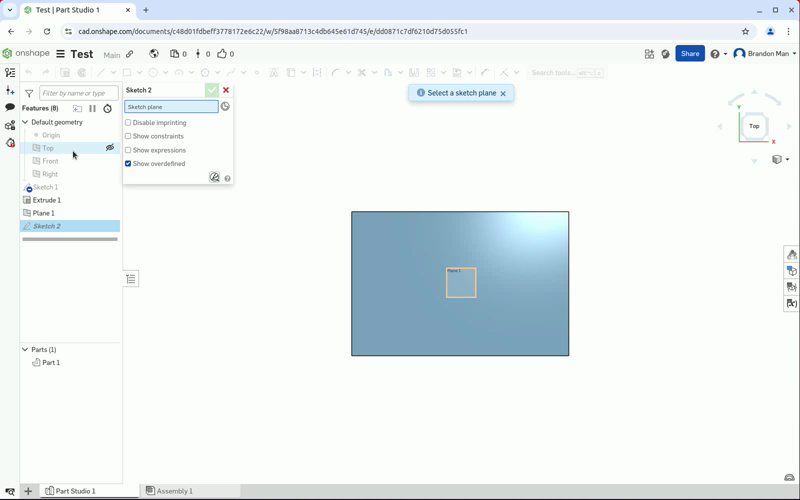
mouse_move(73, 215)
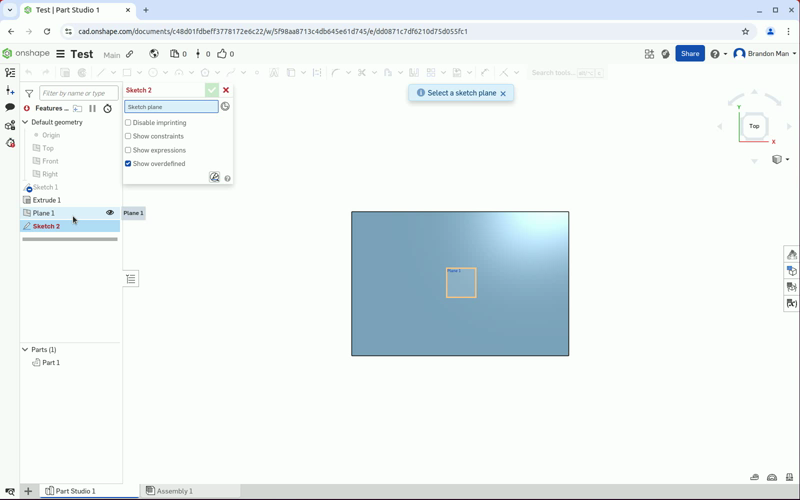
click(73, 215)
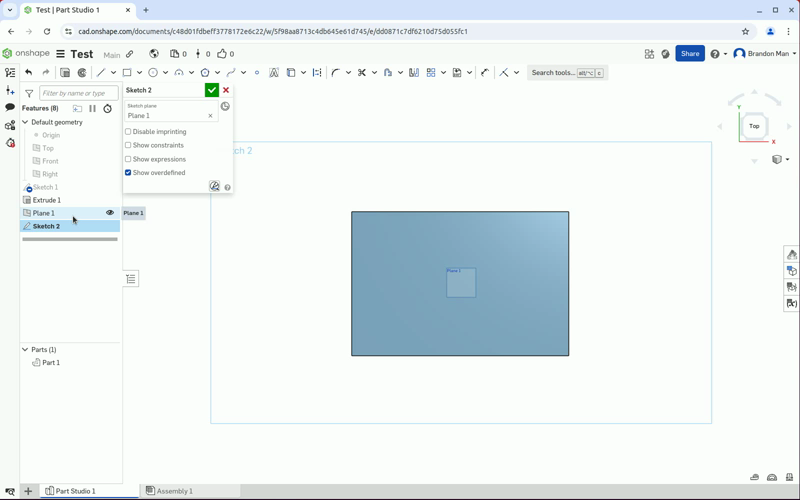
mouse_move(73, 352)
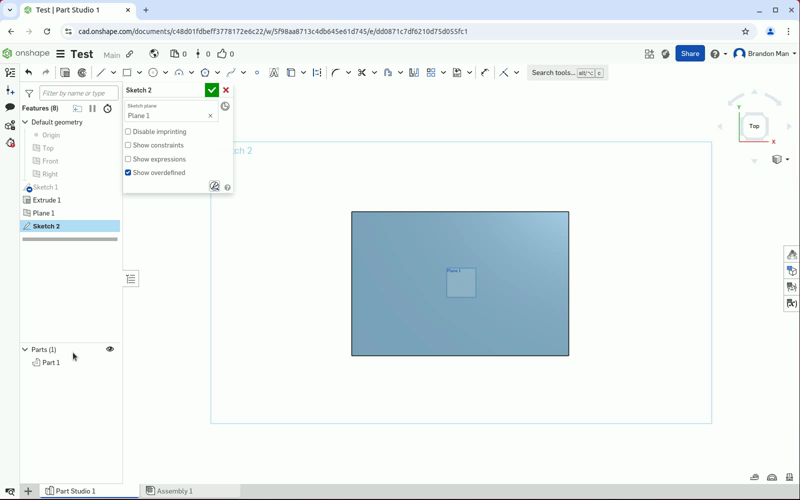
key(y)
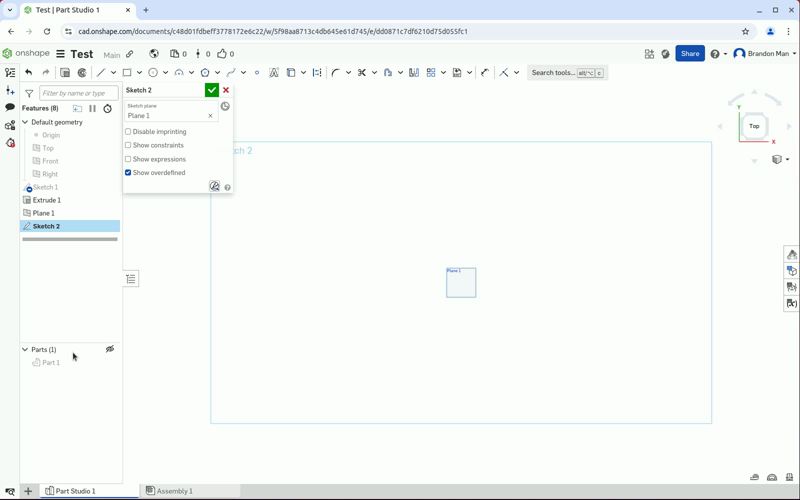
key(l)
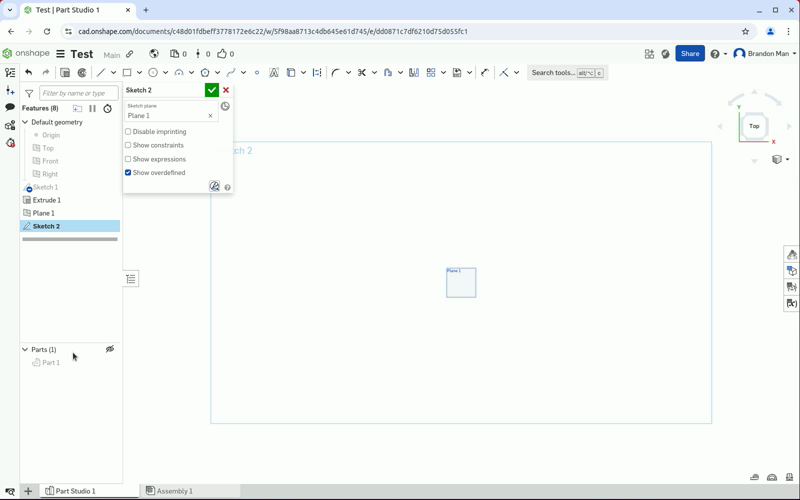
key_down(shift)
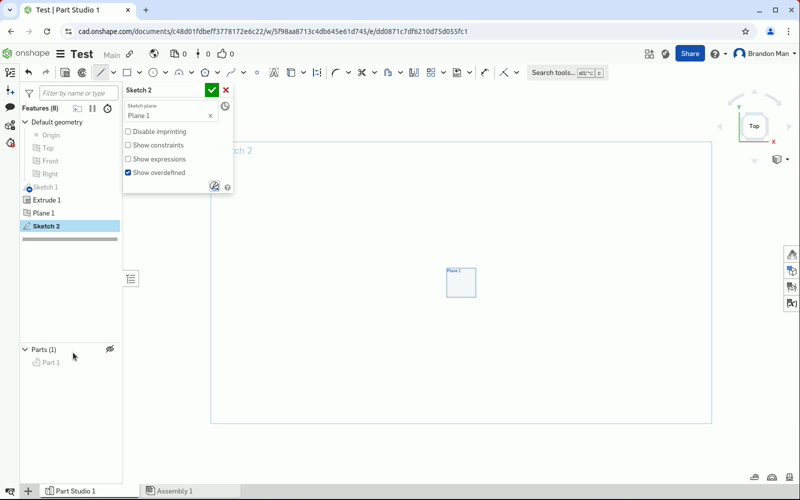
mouse_move(388, 303)
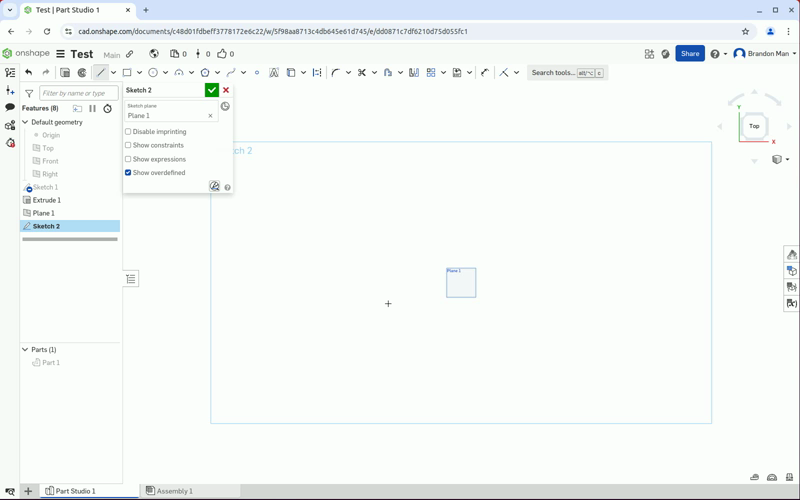
click(388, 303)
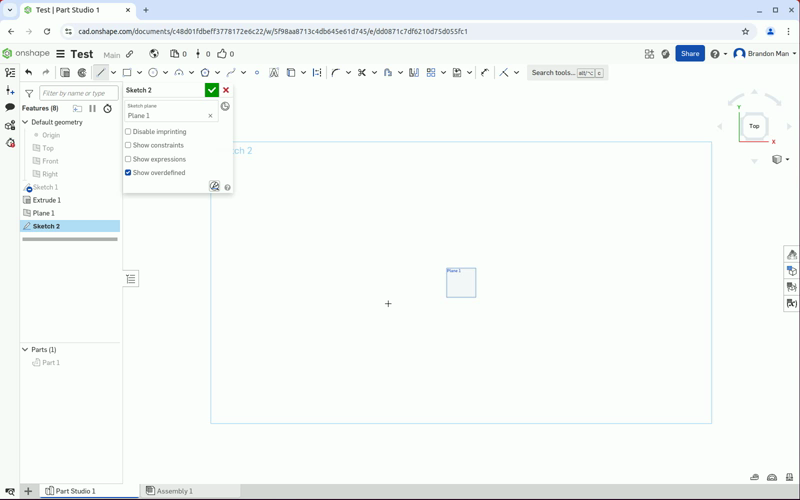
key_up(shift)
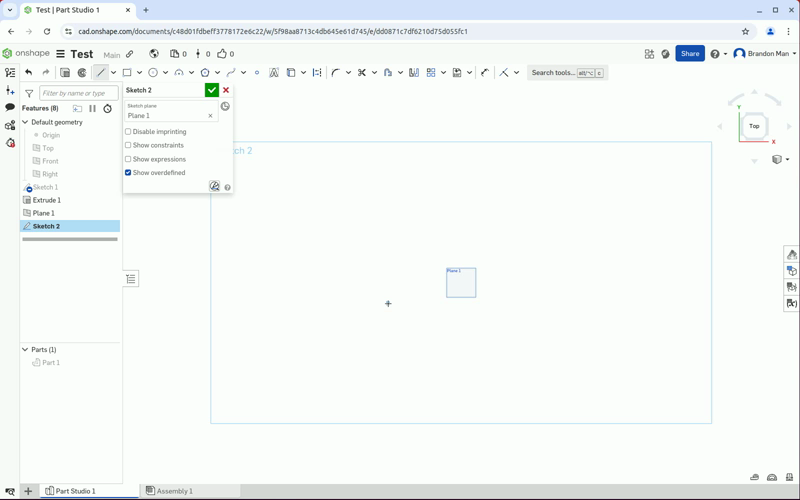
key_down(shift)
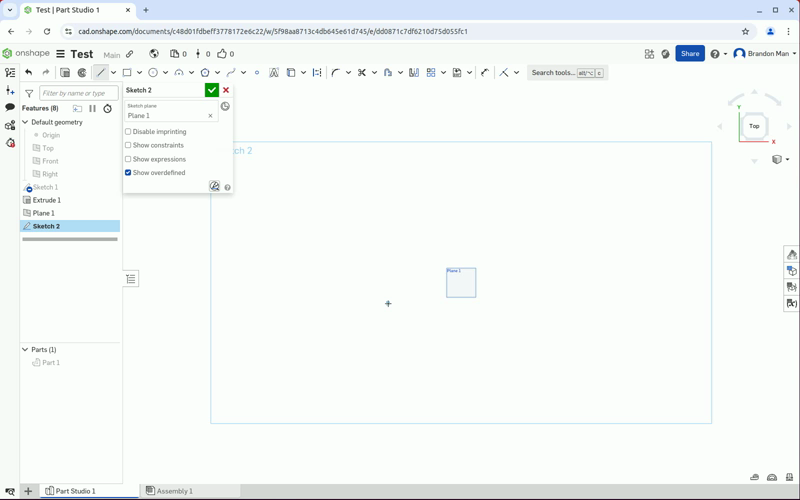
mouse_move(533, 303)
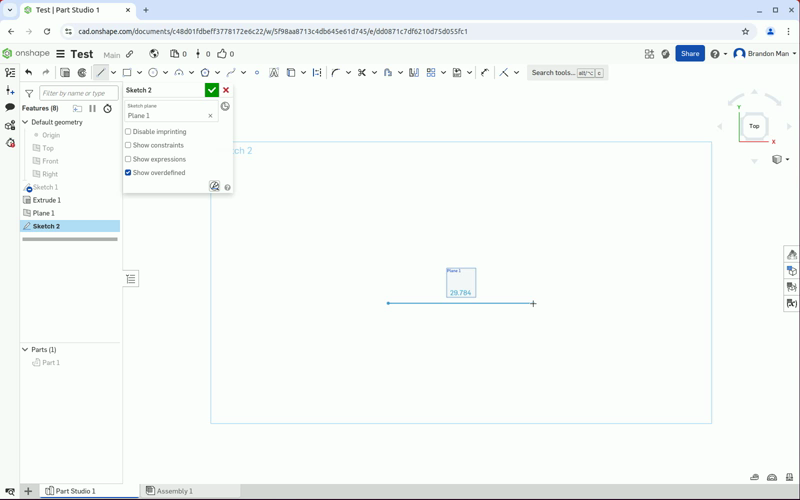
click(533, 303)
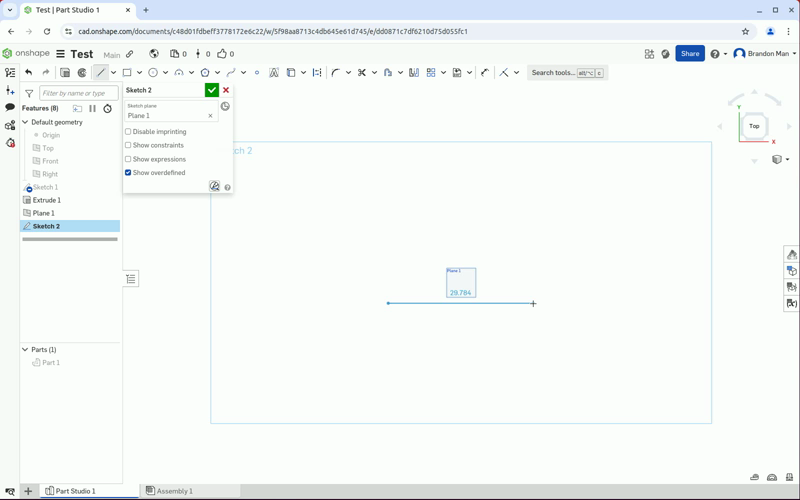
key_up(shift)
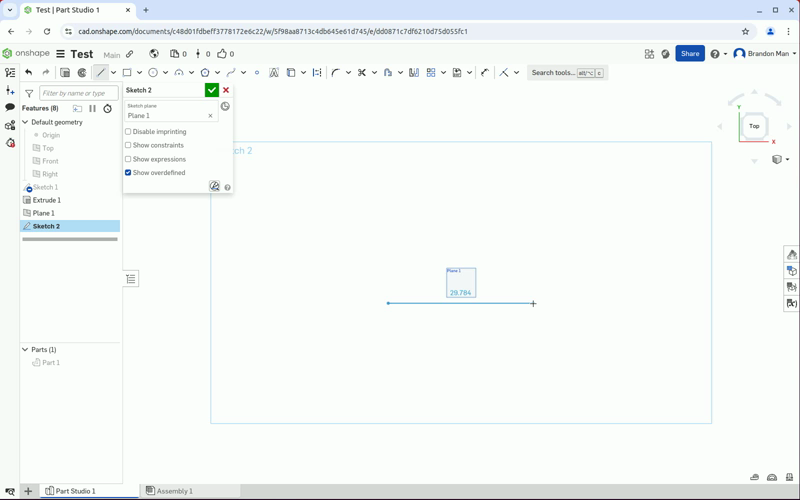
key_down(shift)
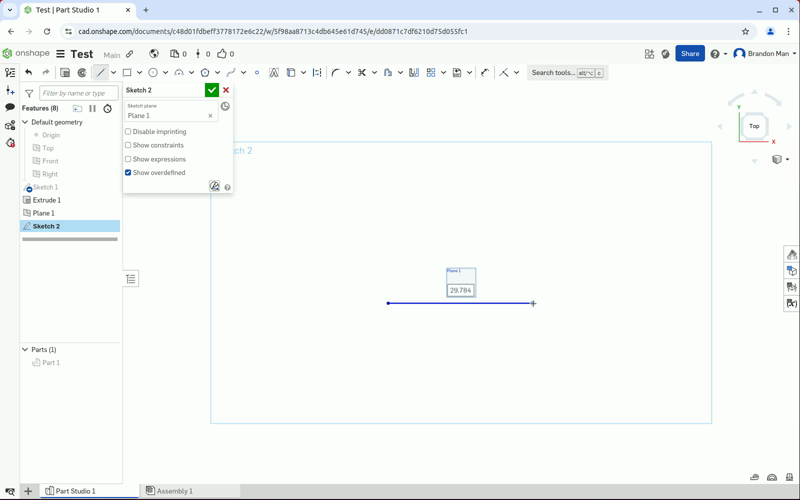
mouse_move(563, 303)
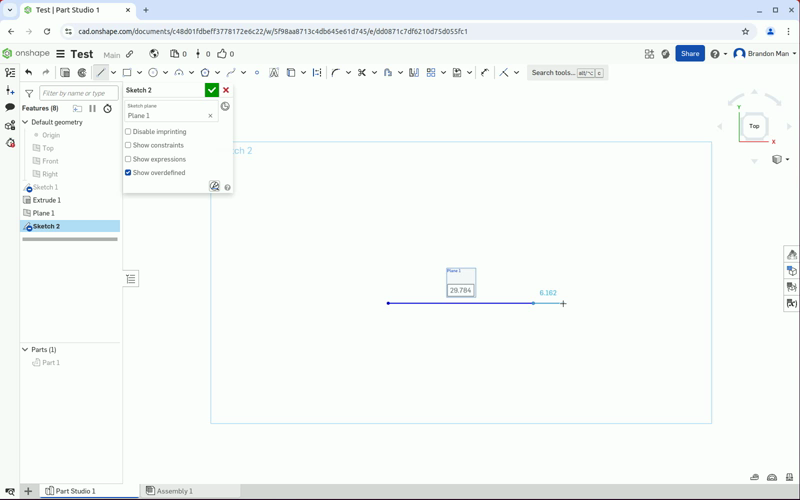
mouse_move(533, 261)
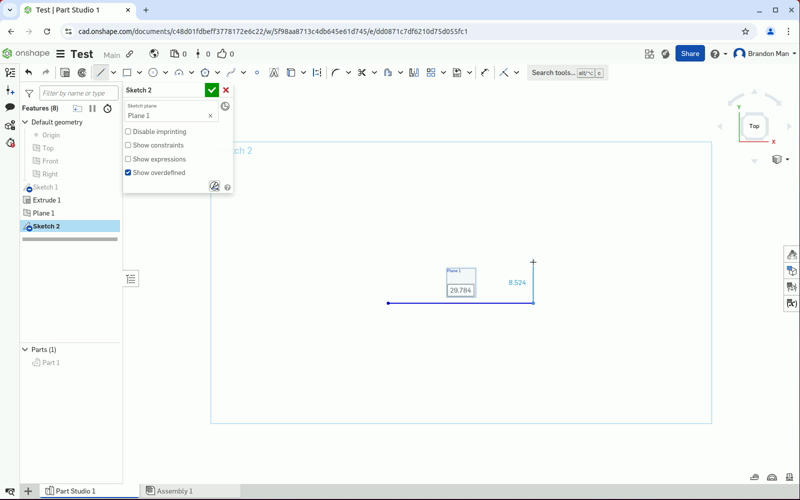
click(533, 261)
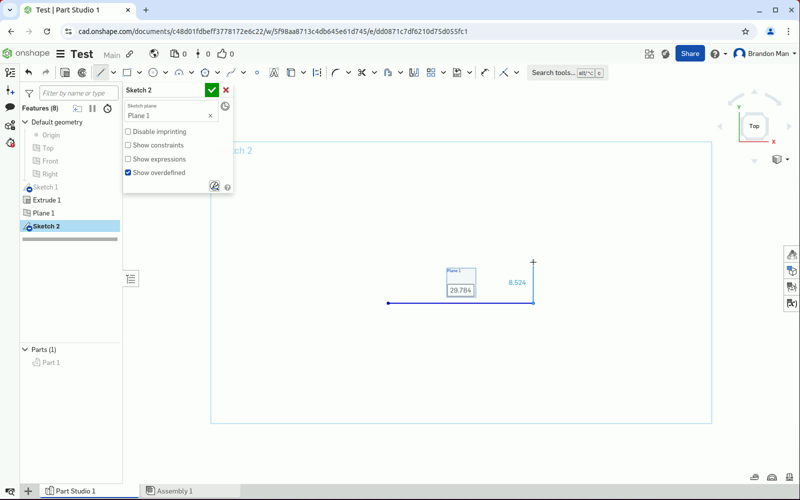
key_up(shift)
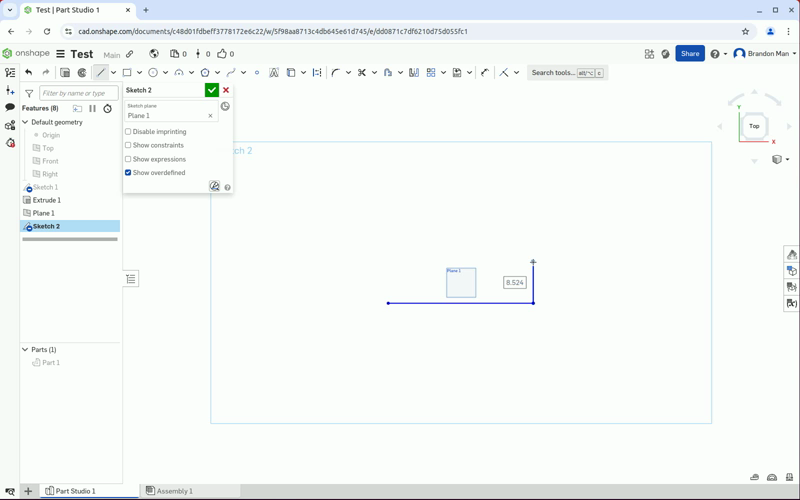
key_down(shift)
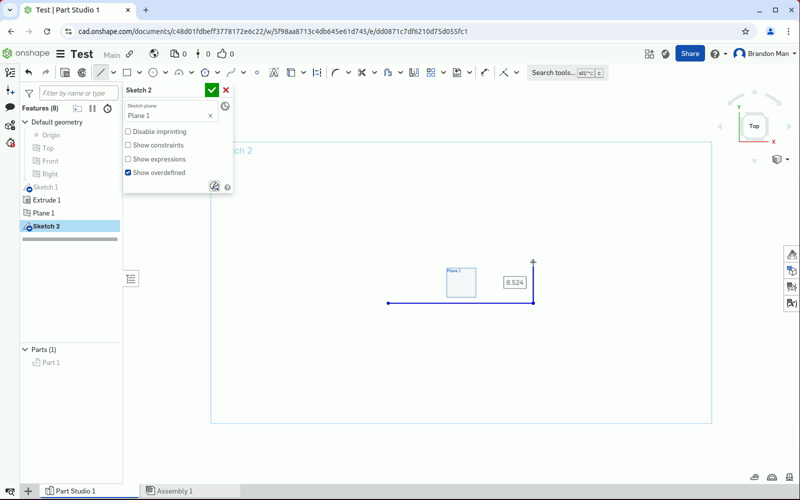
mouse_move(388, 261)
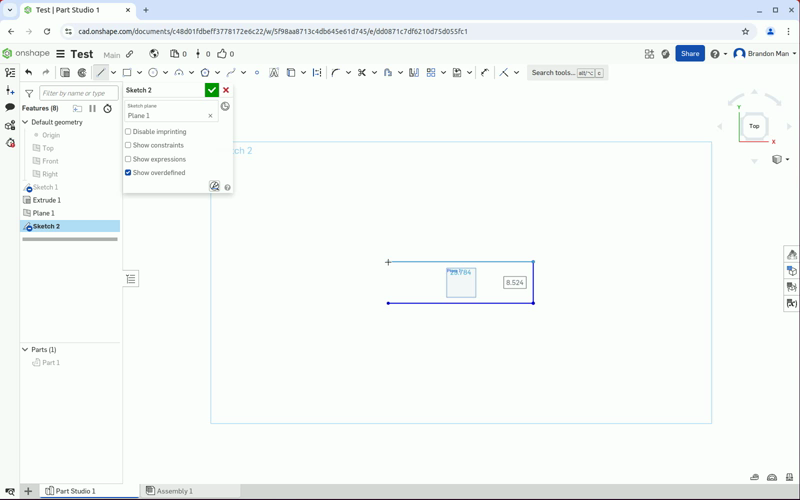
click(388, 261)
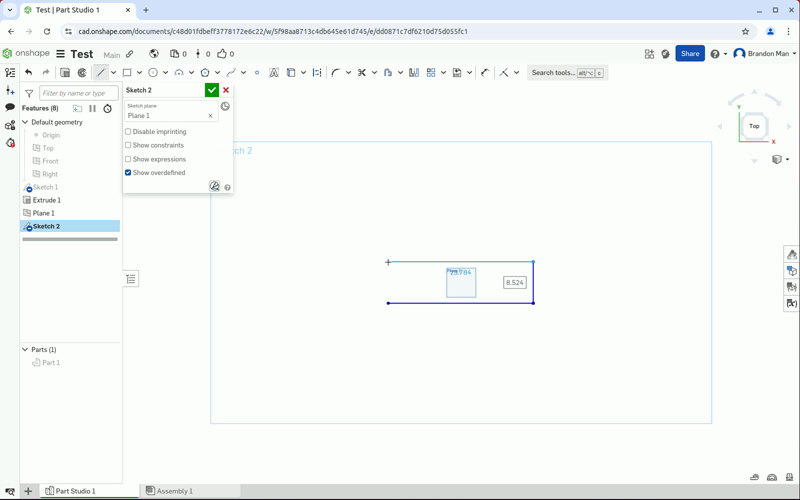
key_up(shift)
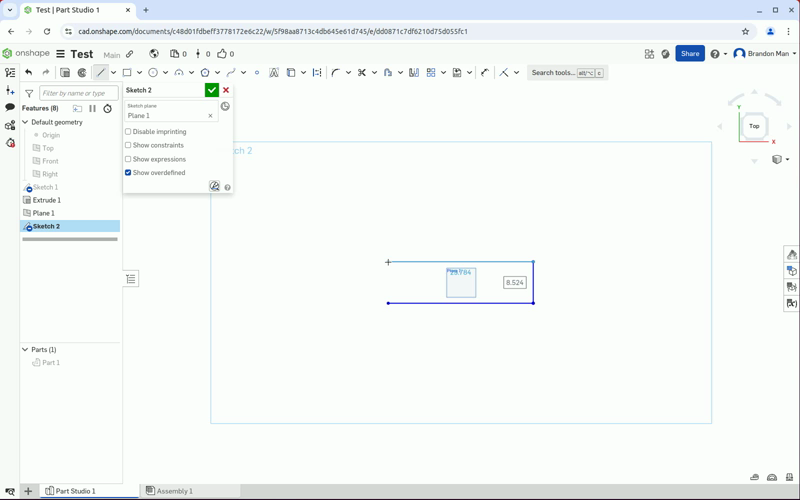
mouse_move(418, 261)
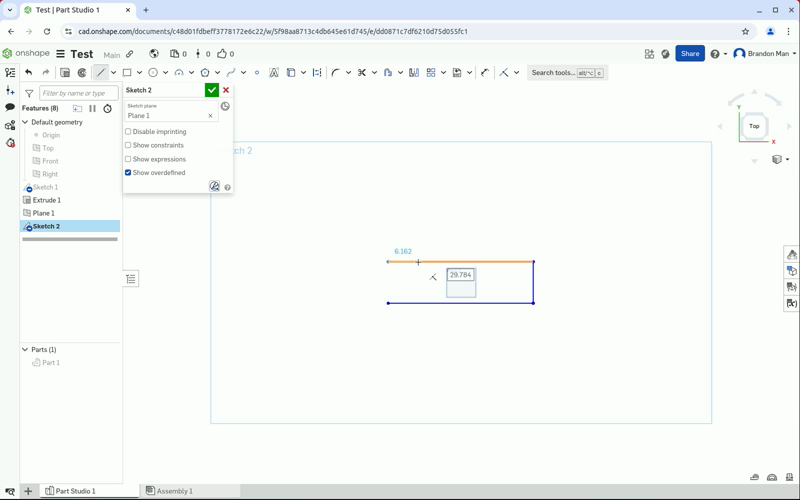
key_down(shift)
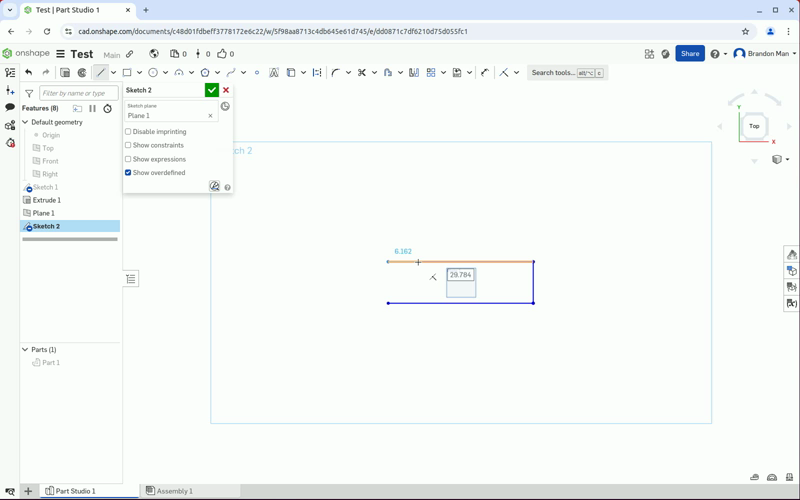
mouse_move(388, 303)
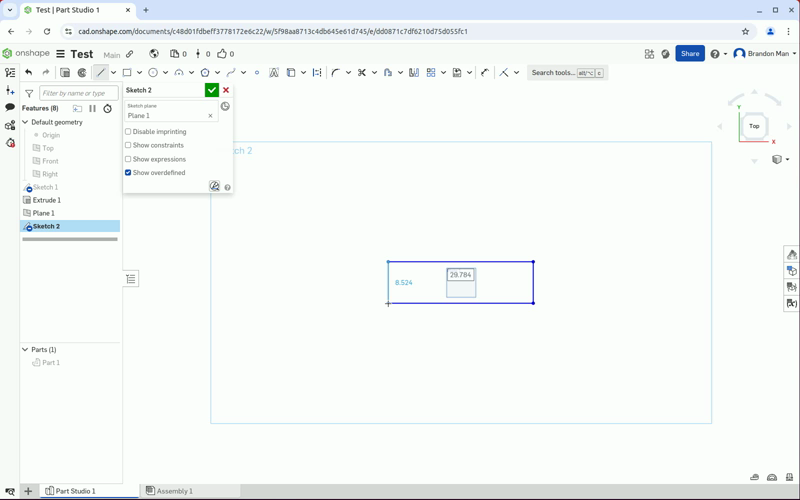
key_up(shift)
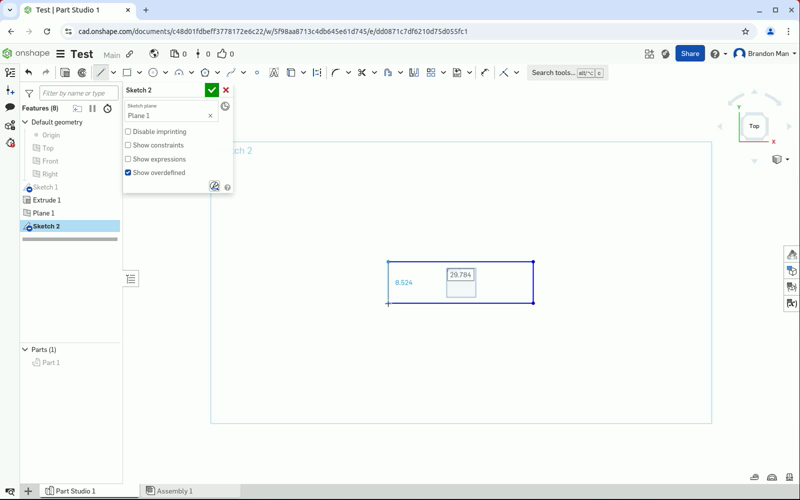
click(388, 303)
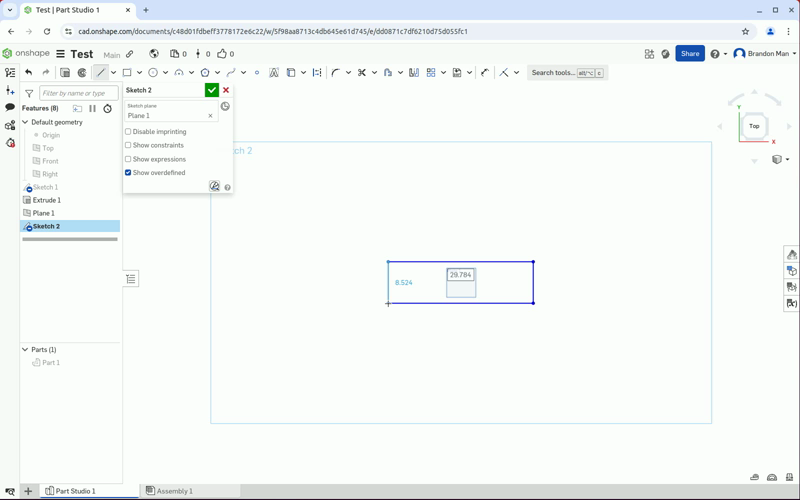
key(esc)
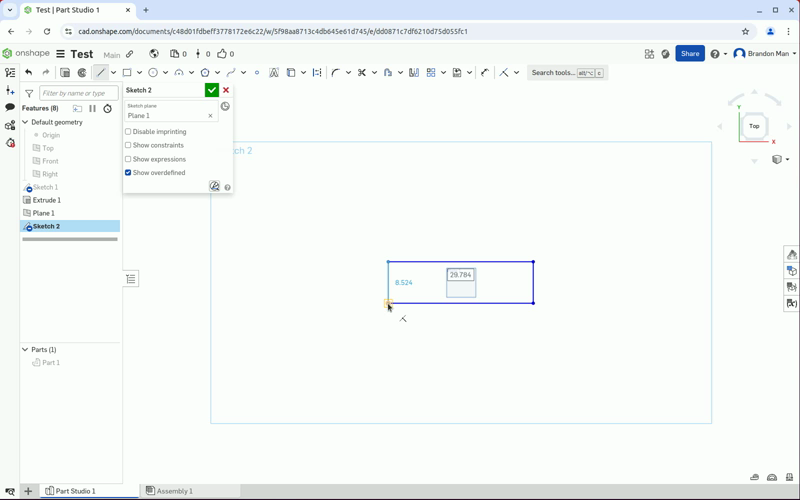
mouse_move(490, 293)
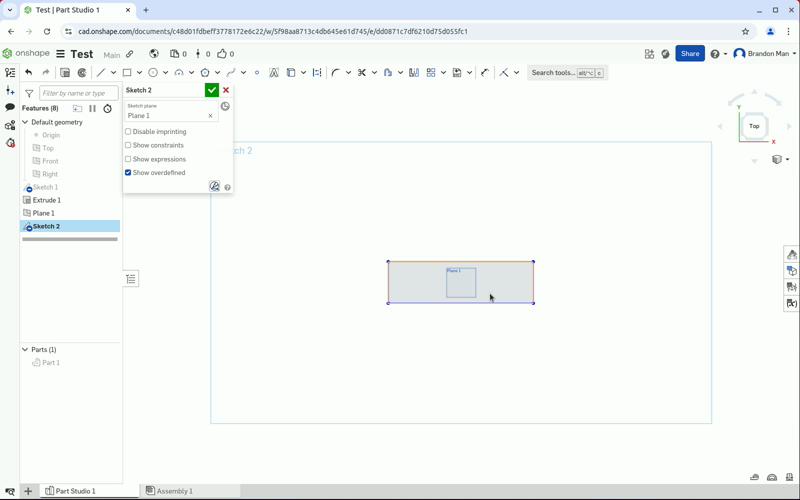
click(490, 293)
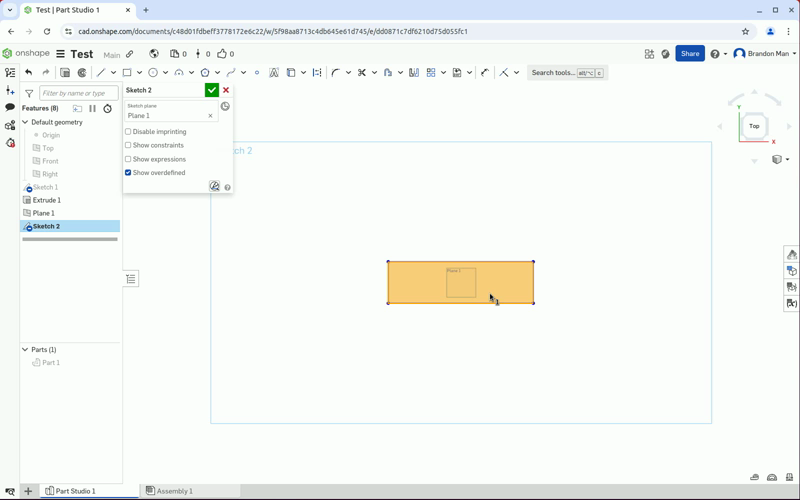
mouse_move(73, 352)
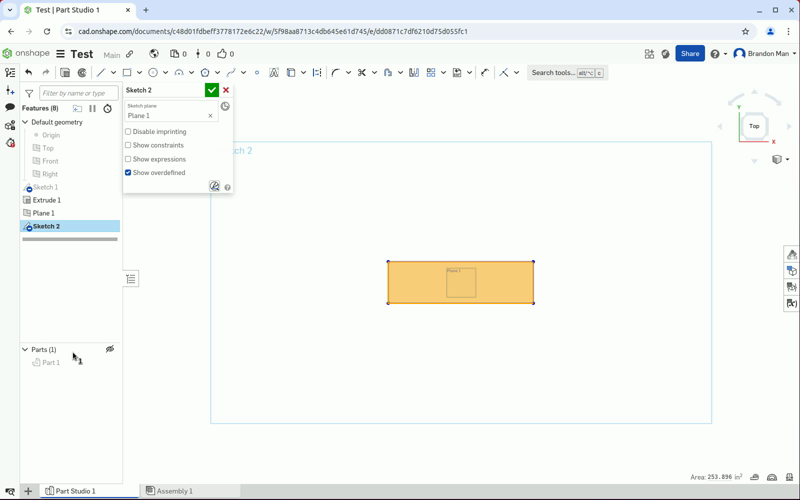
key(shift+y)
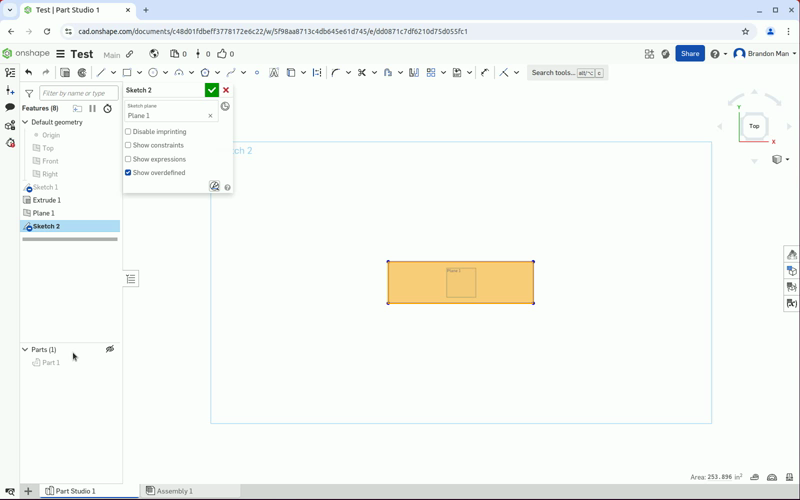
key(shift+e)
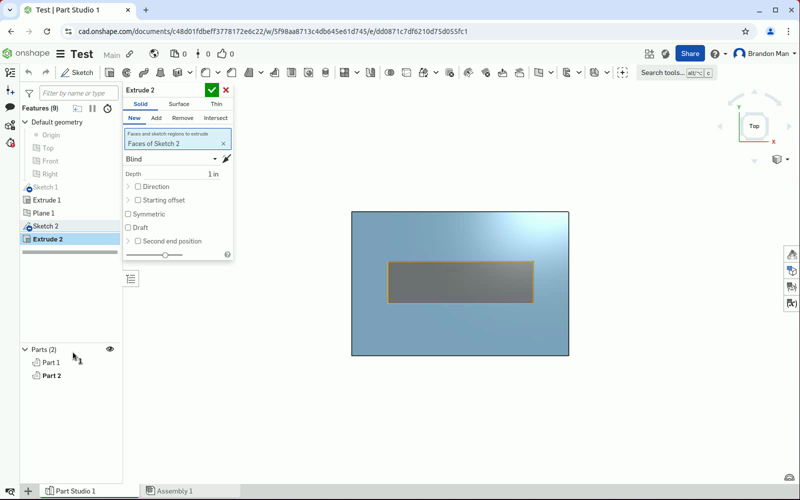
mouse_move(143, 106)
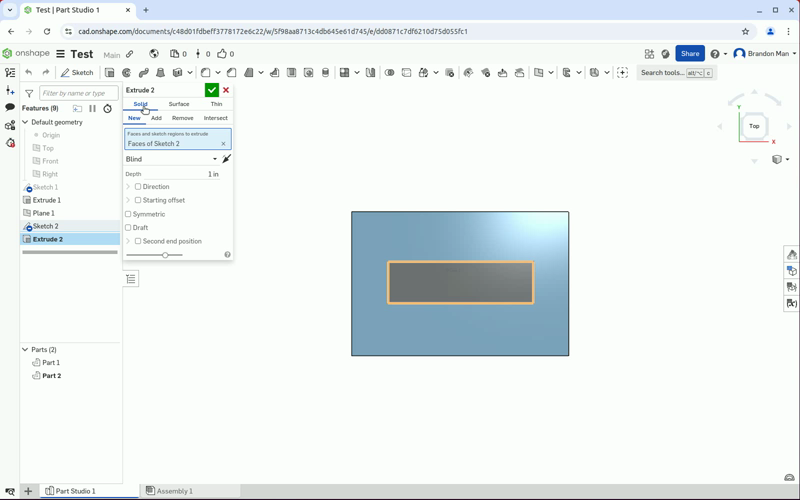
click(143, 106)
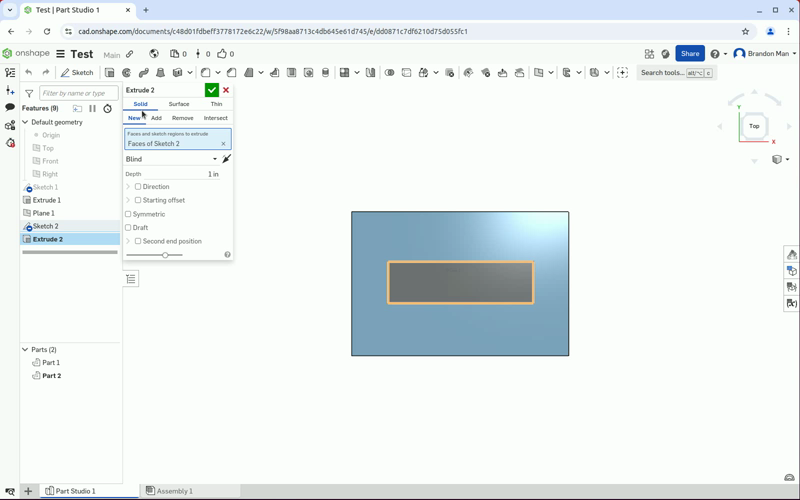
mouse_move(137, 120)
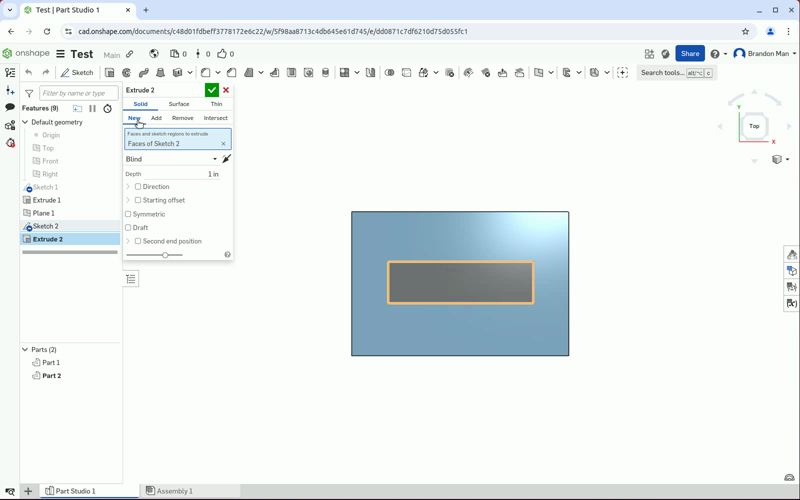
click(137, 120)
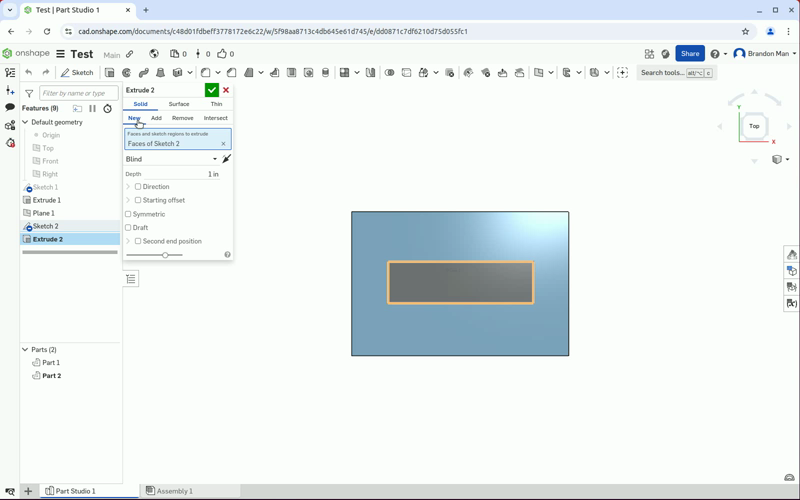
key(tab, 4)
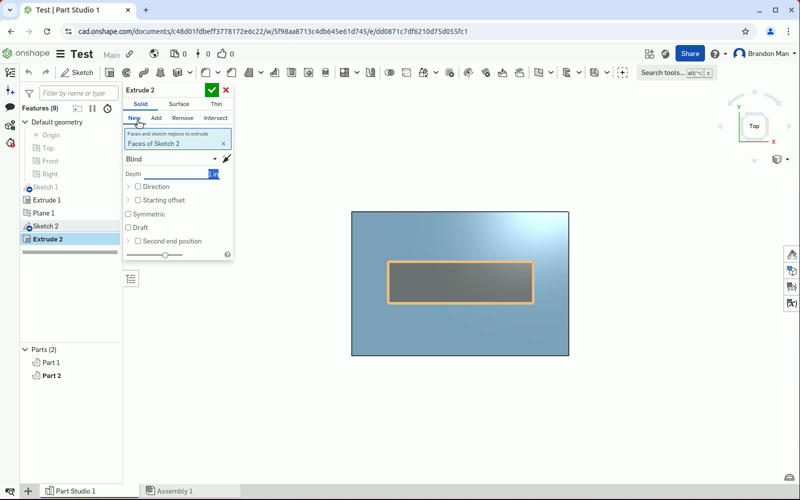
text(11.073)
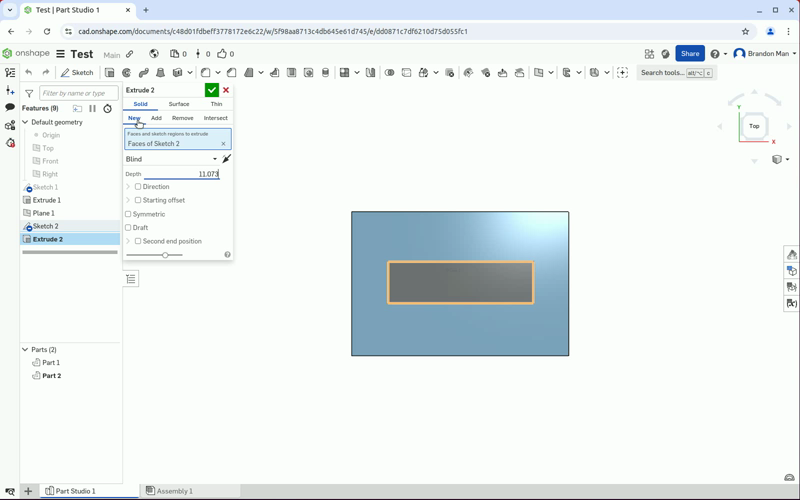
key(enter)
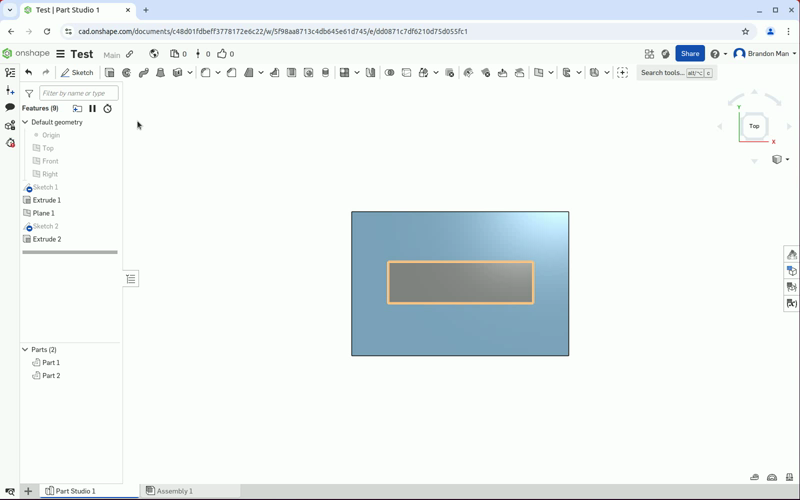
key(shift+h)
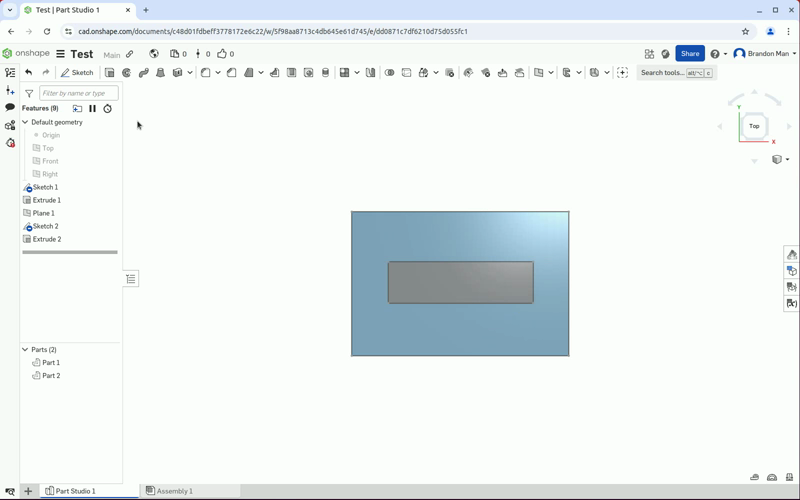
key(shift+h)
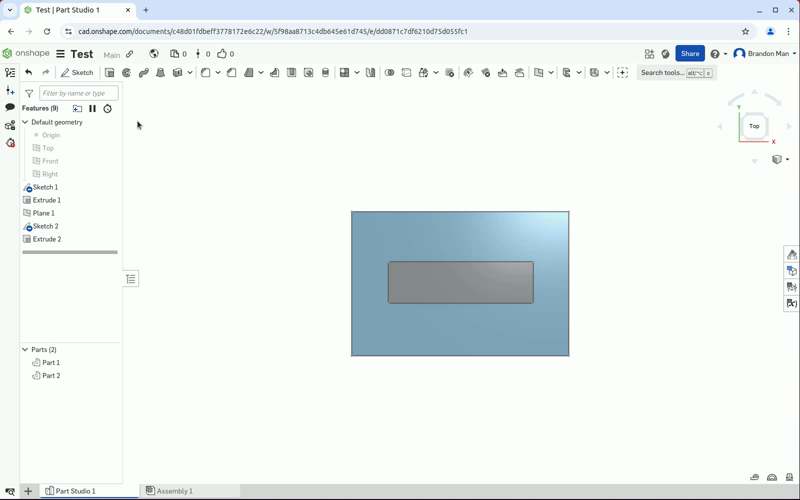
key(shift+7)
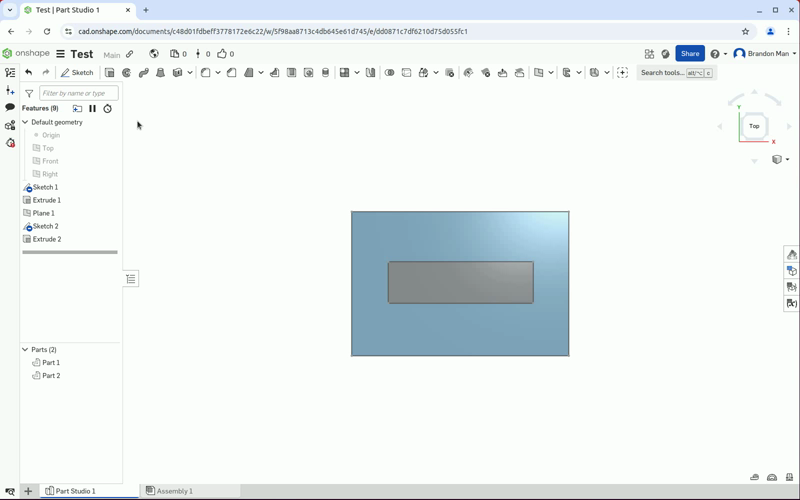
key(up, 3)
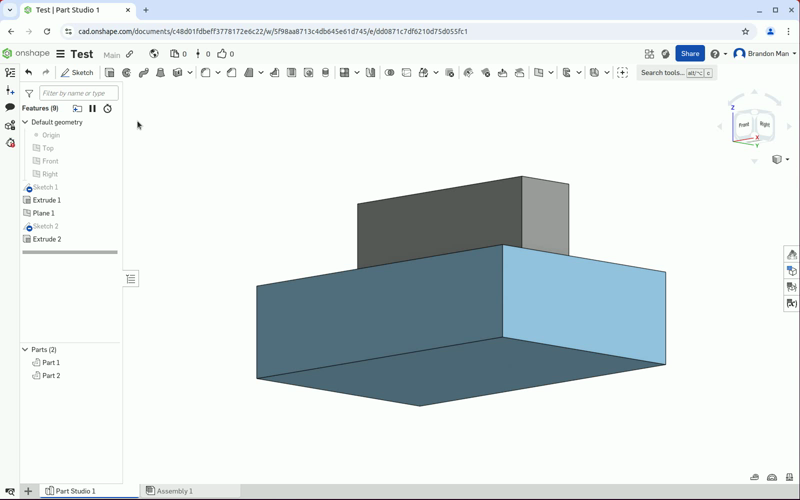
key(left, 3)
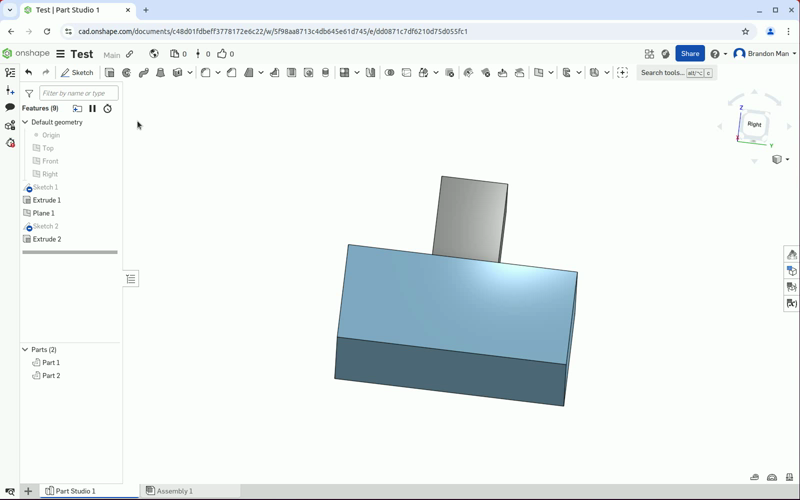
key(right, 3)
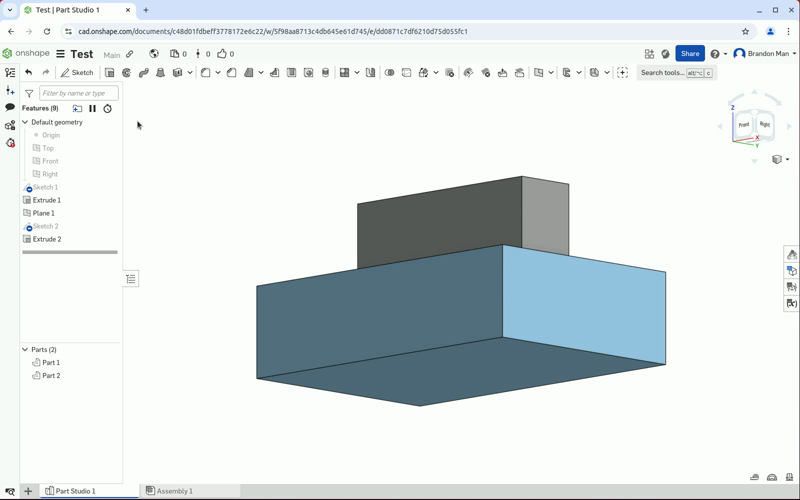
key(down, 3)
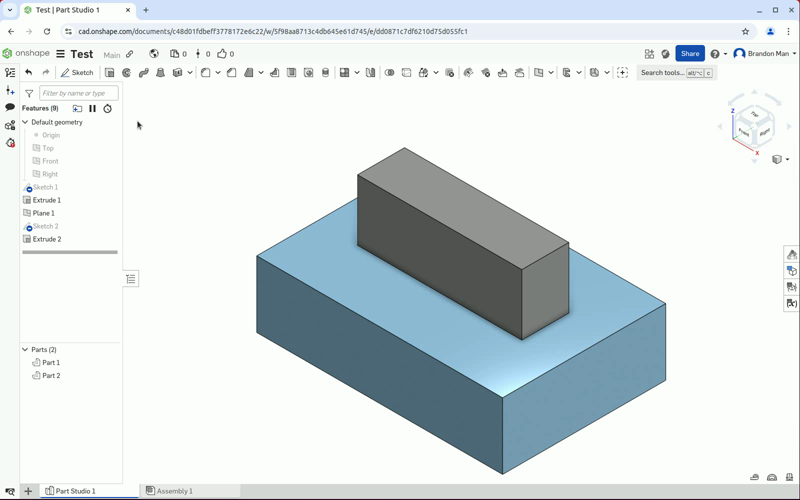
mouse_move(73, 189)
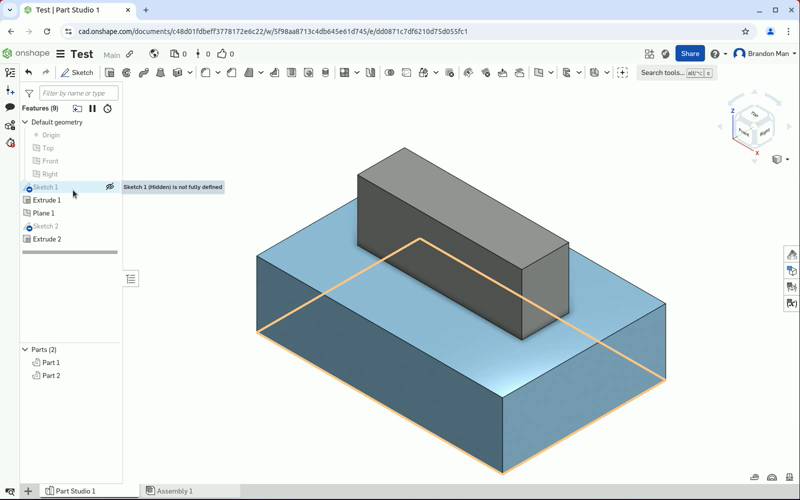
click(73, 189)